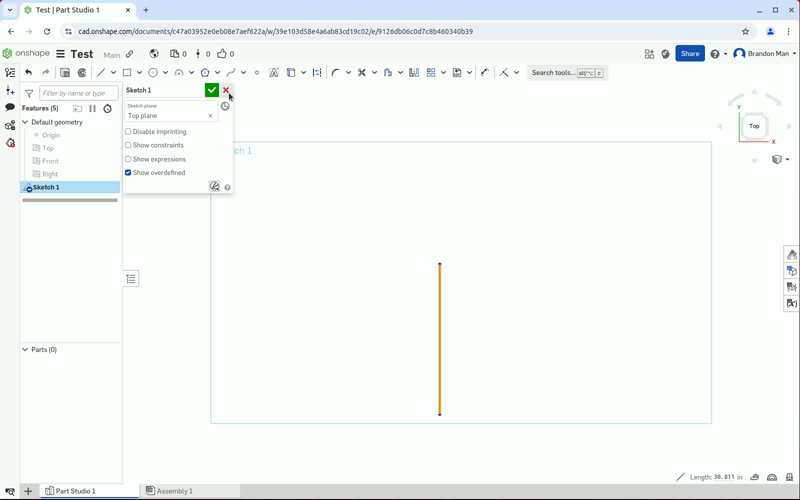
key(shift+h)
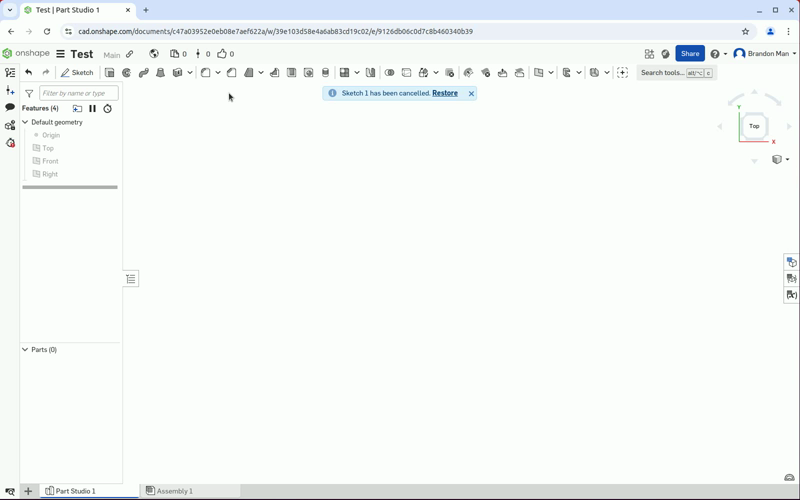
mouse_move(73, 352)
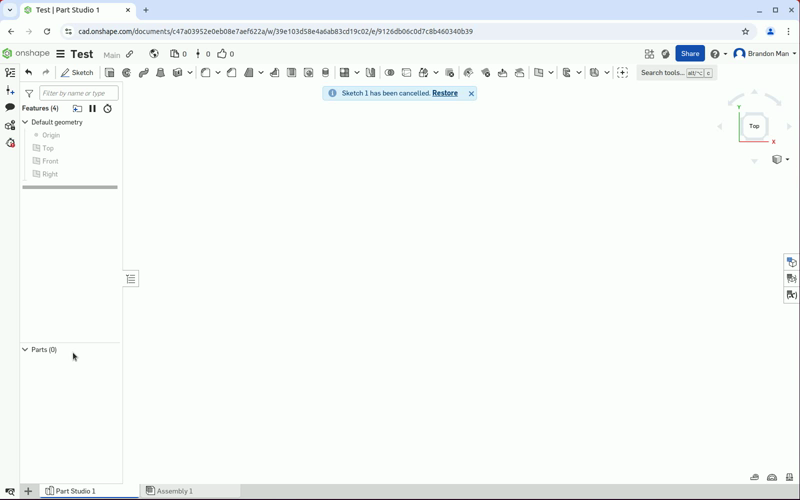
key(y)
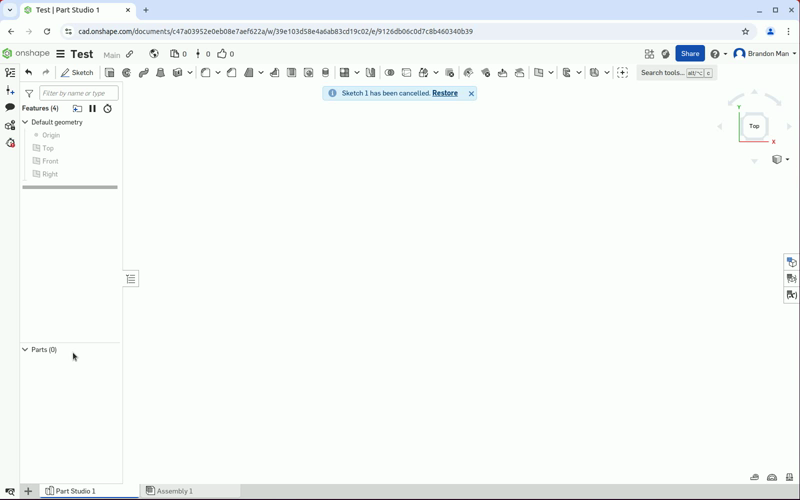
key(shift+p)
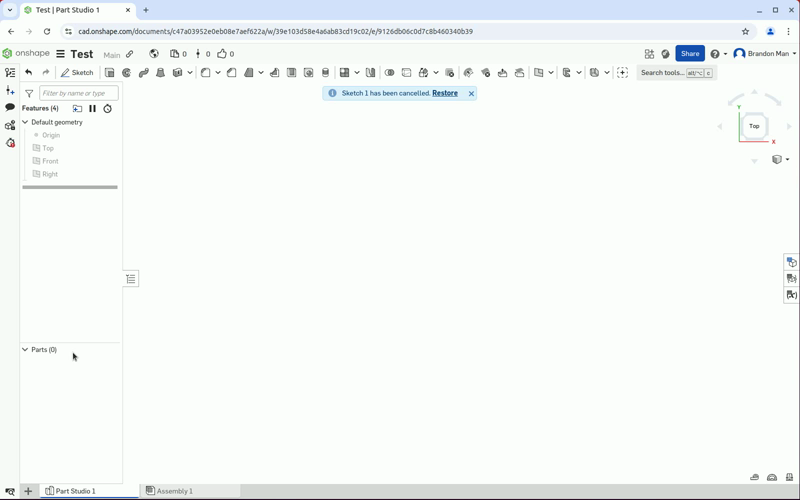
key(space)
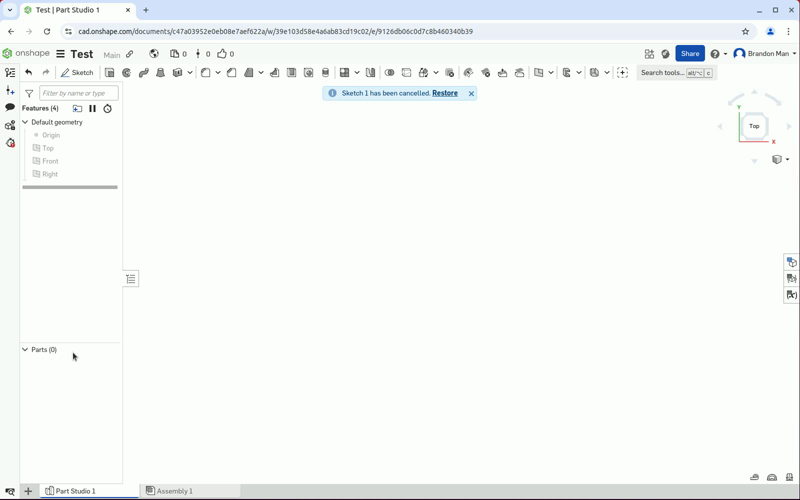
key_down(shift)
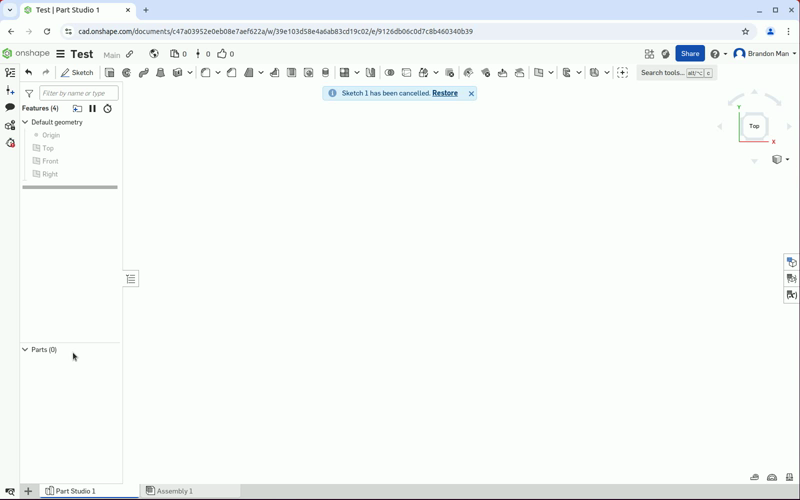
key(up)
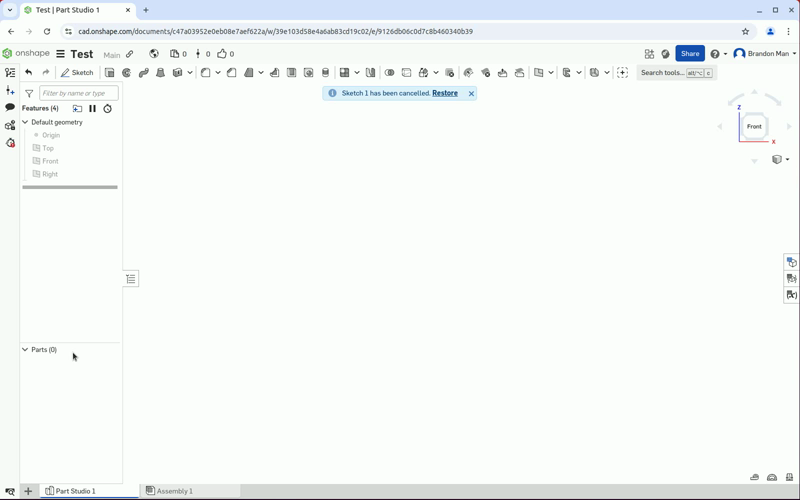
key_up(shift)
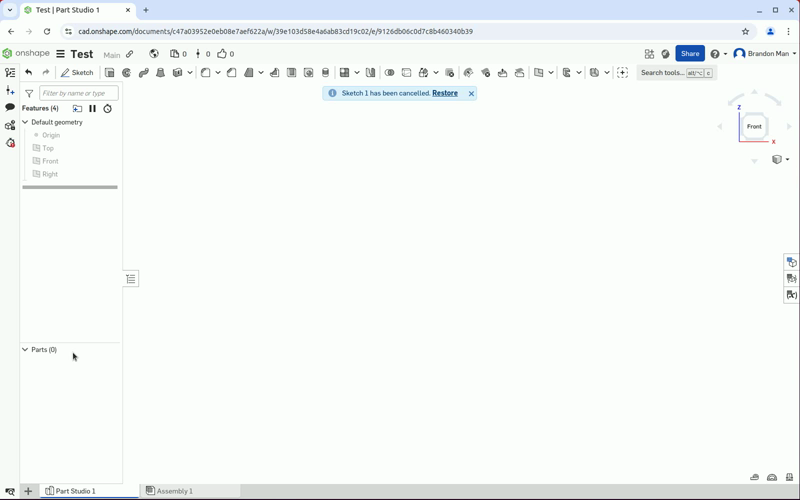
mouse_move(73, 352)
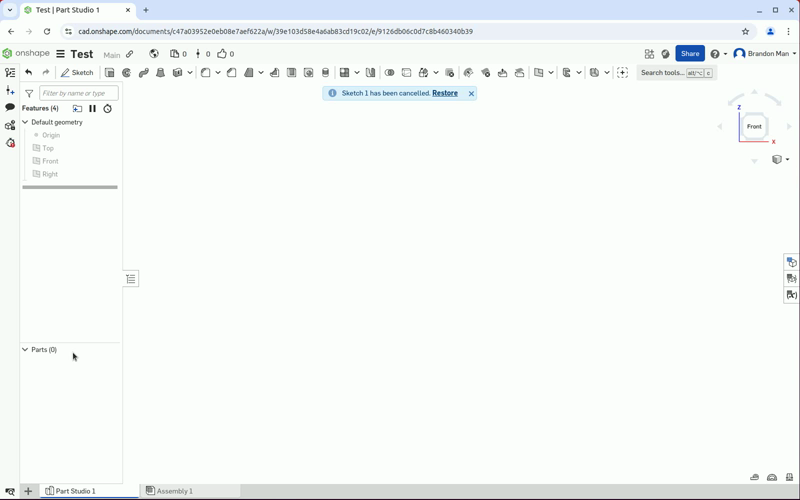
key(shift+y)
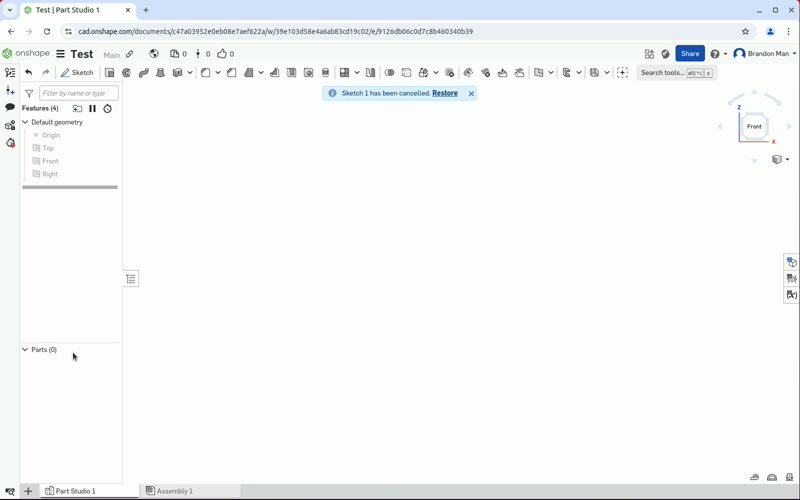
key(shift+s)
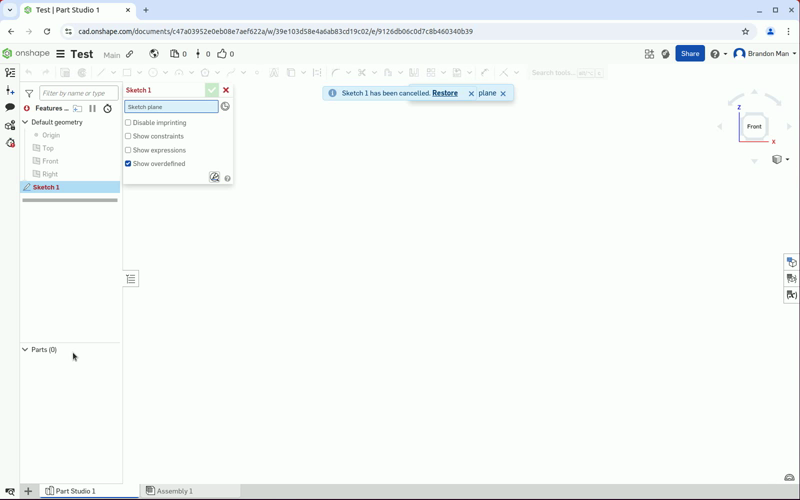
mouse_move(73, 163)
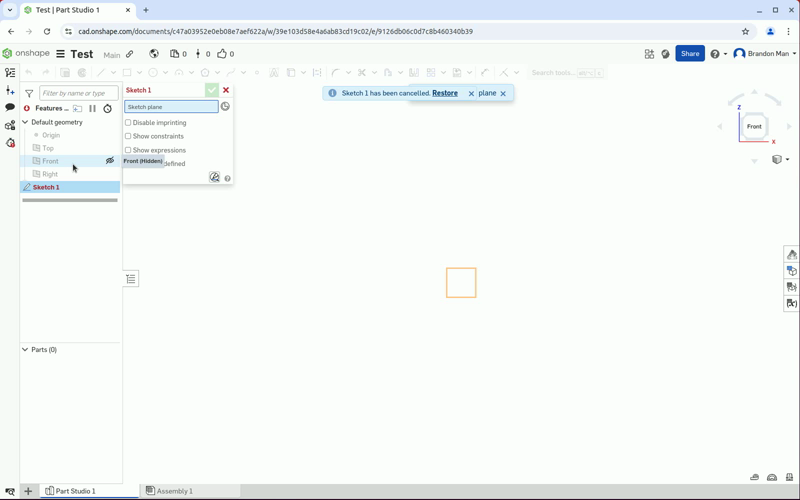
click(73, 163)
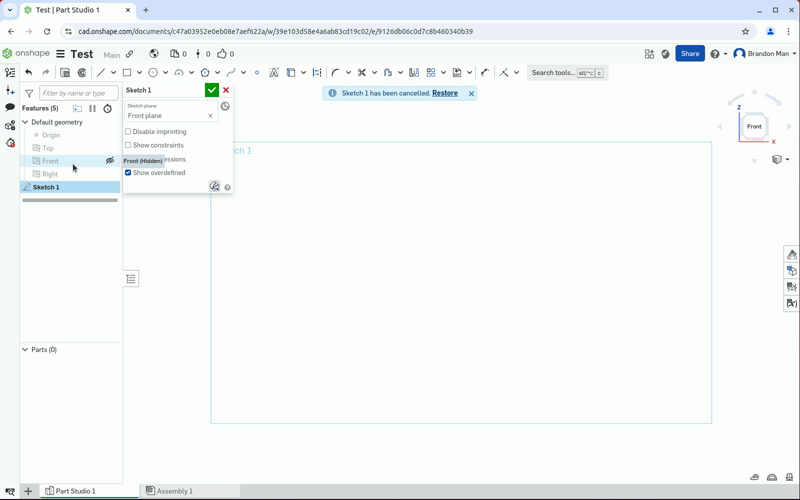
mouse_move(73, 352)
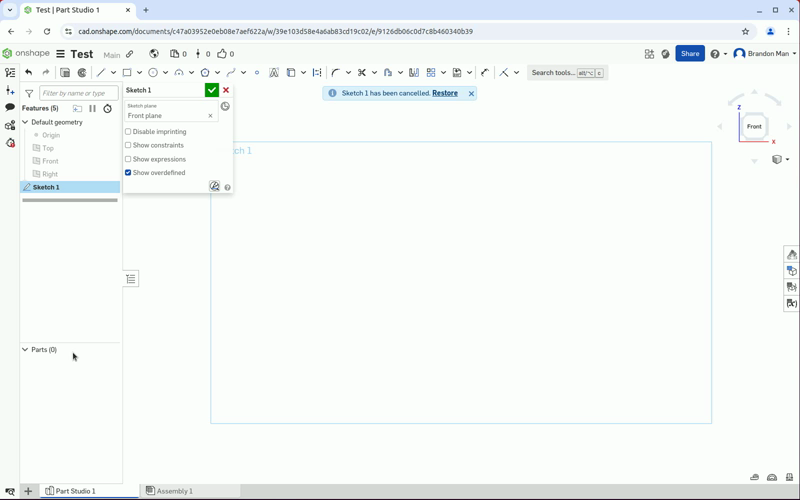
key(y)
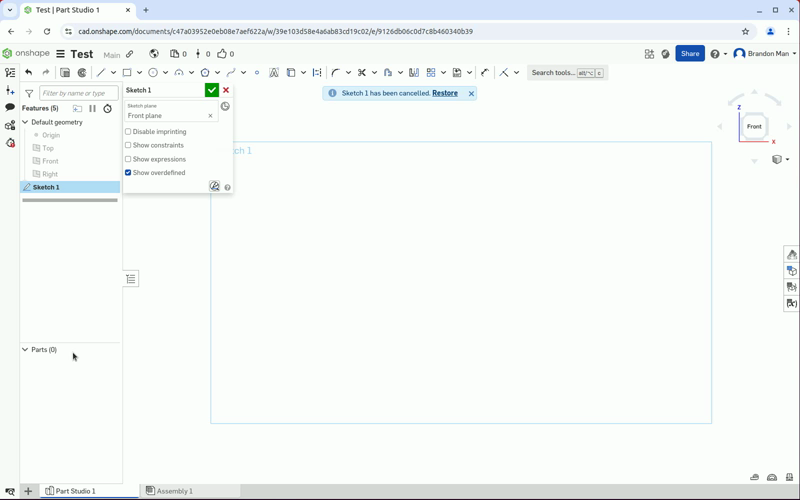
key(l)
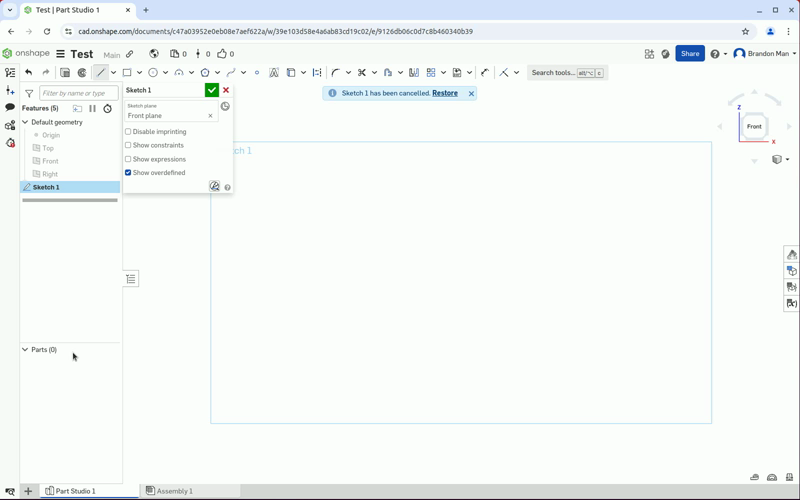
key_down(shift)
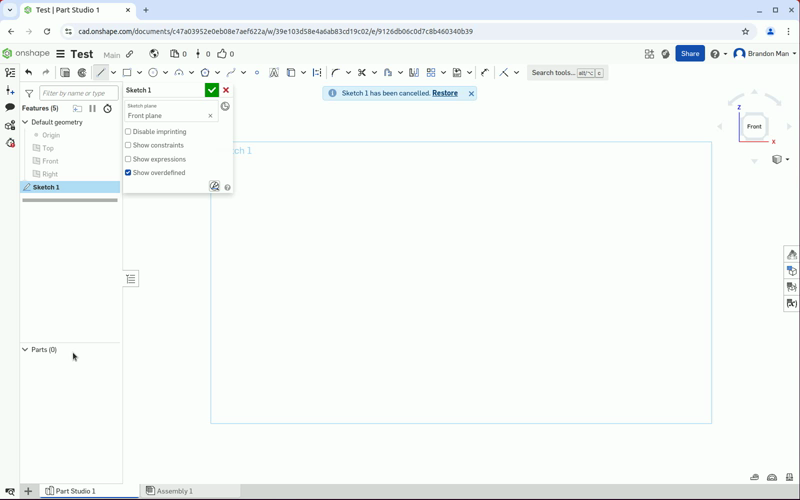
mouse_move(348, 376)
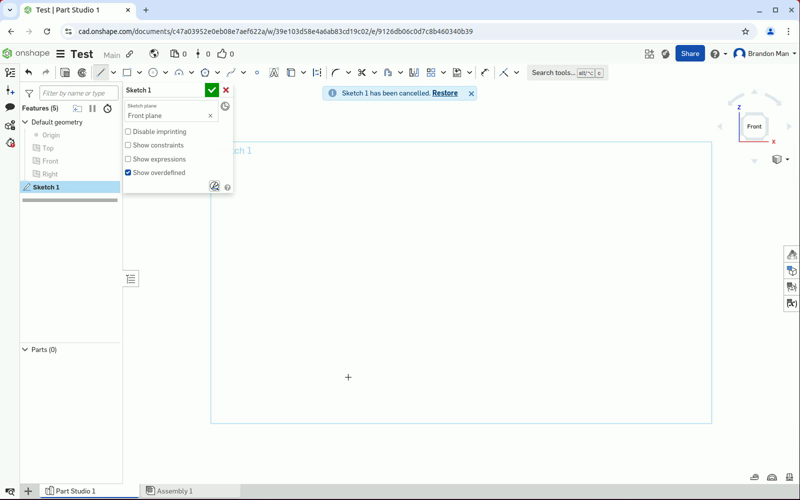
click(348, 376)
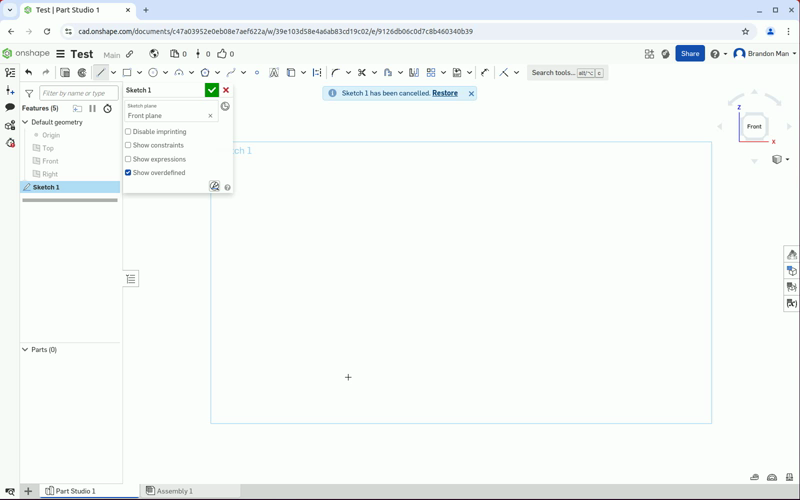
key_up(shift)
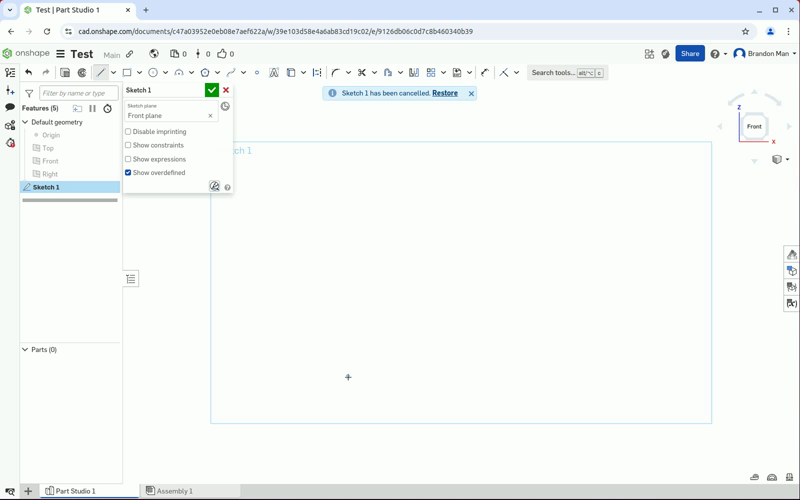
key_down(shift)
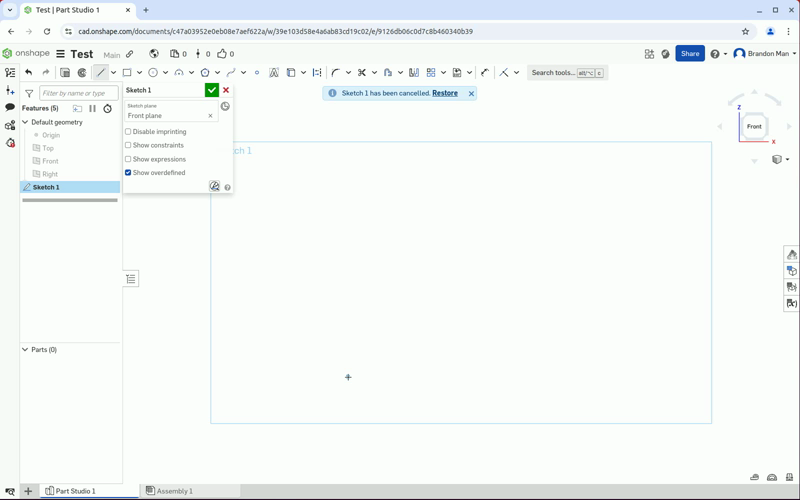
mouse_move(558, 376)
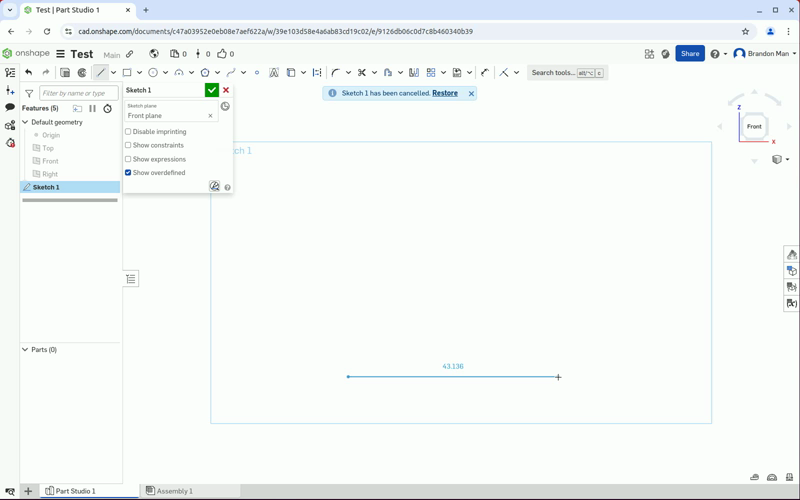
click(558, 376)
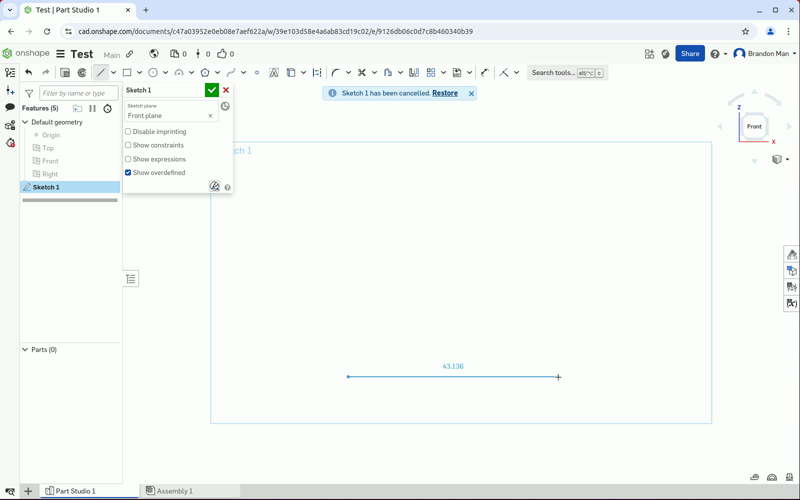
key_up(shift)
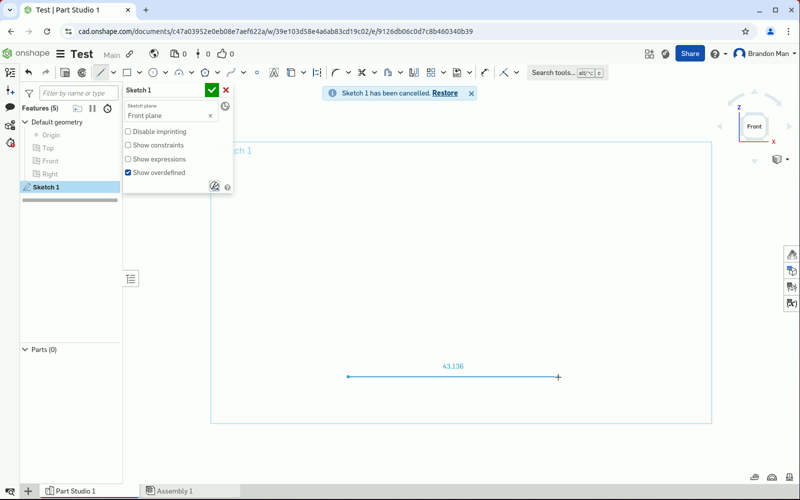
key_down(shift)
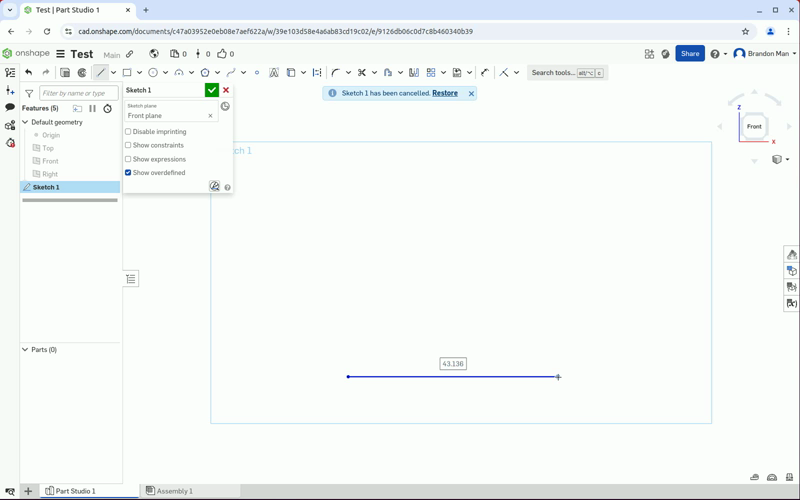
mouse_move(558, 248)
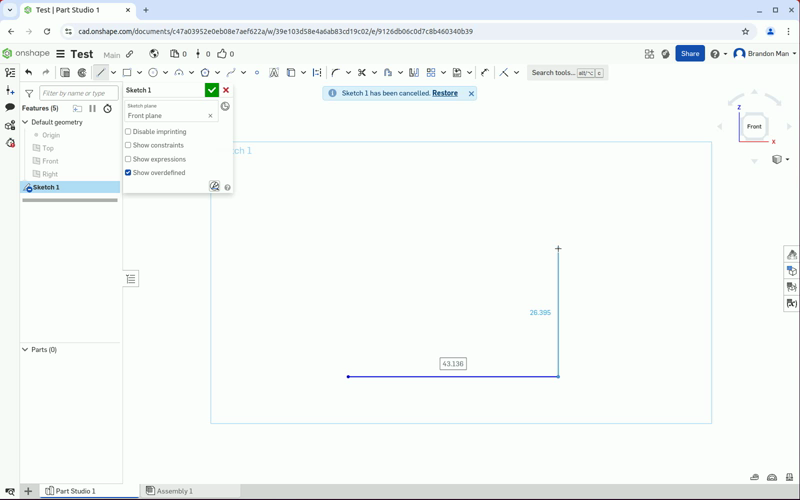
click(558, 248)
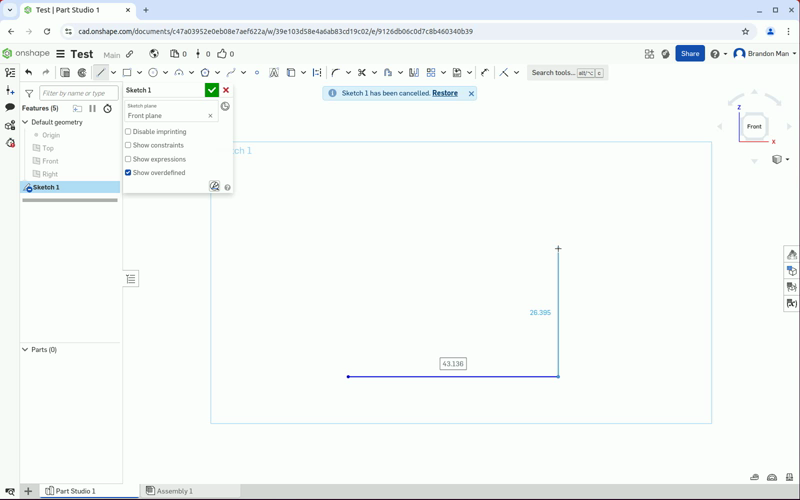
key_up(shift)
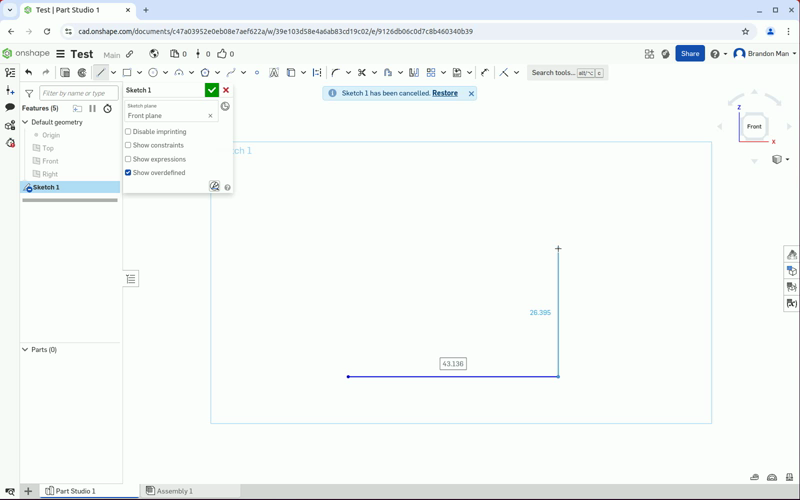
key_down(shift)
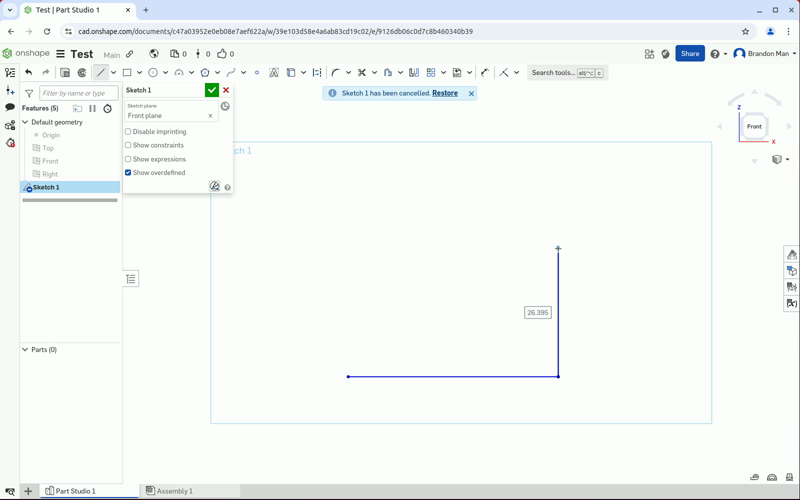
mouse_move(348, 248)
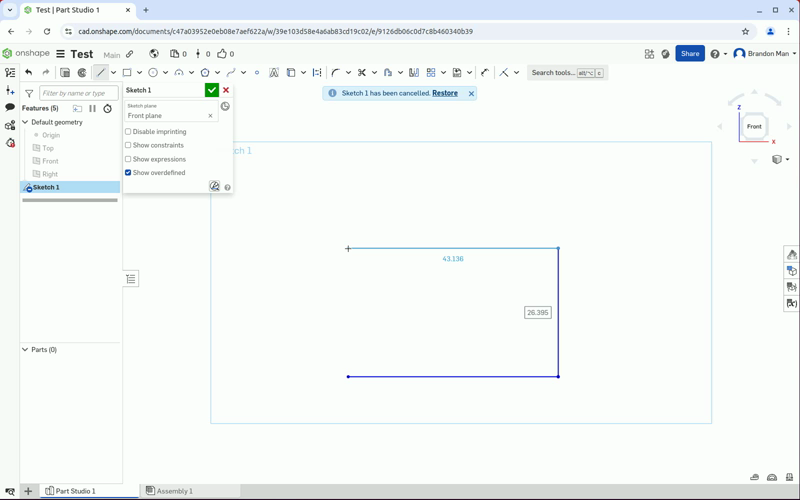
click(348, 248)
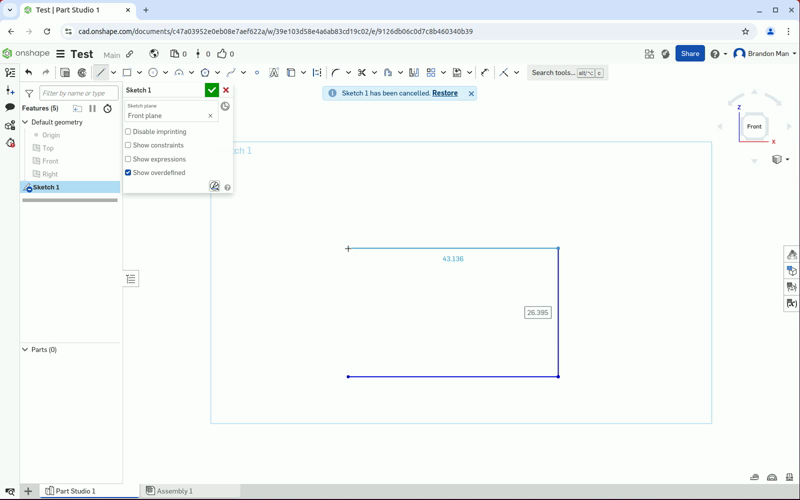
key_up(shift)
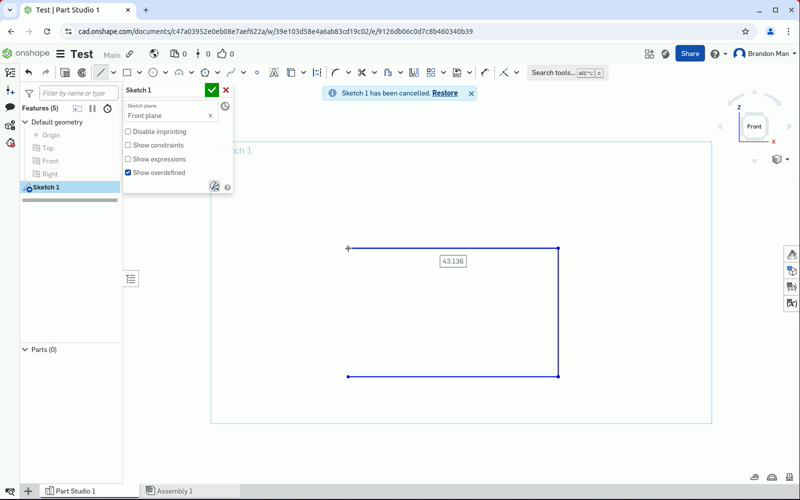
key_down(shift)
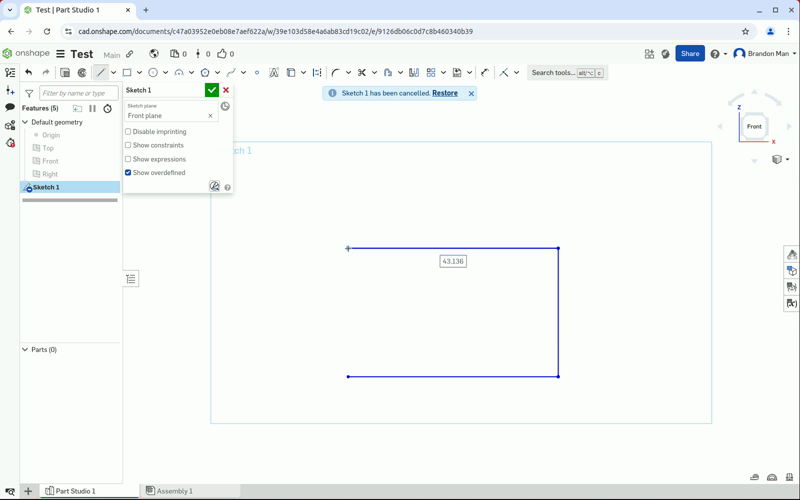
mouse_move(348, 376)
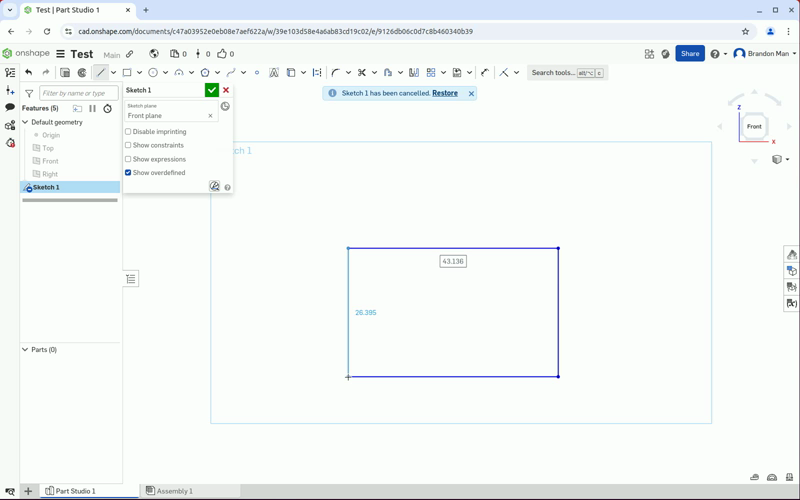
key_up(shift)
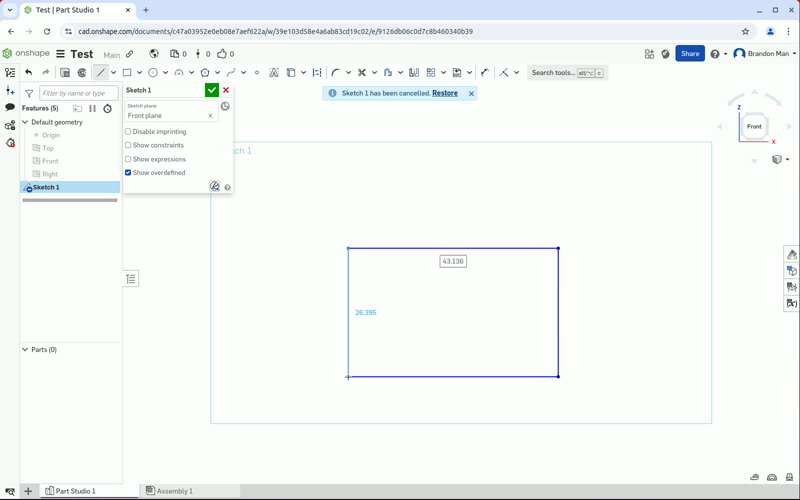
click(348, 376)
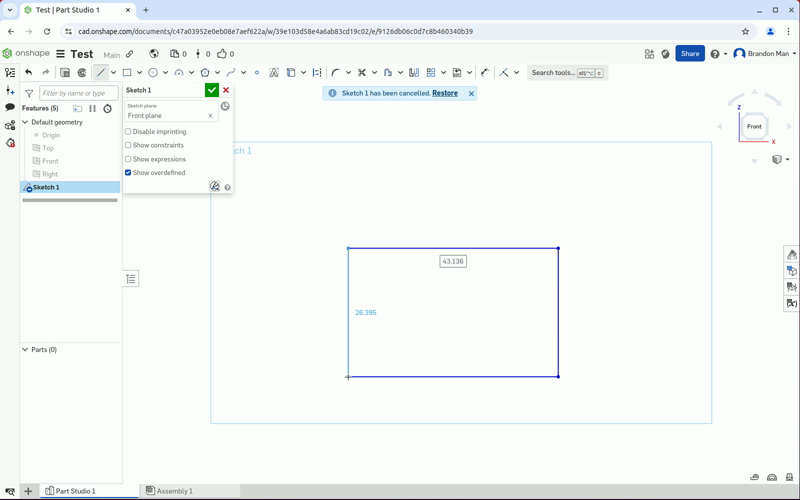
key(esc)
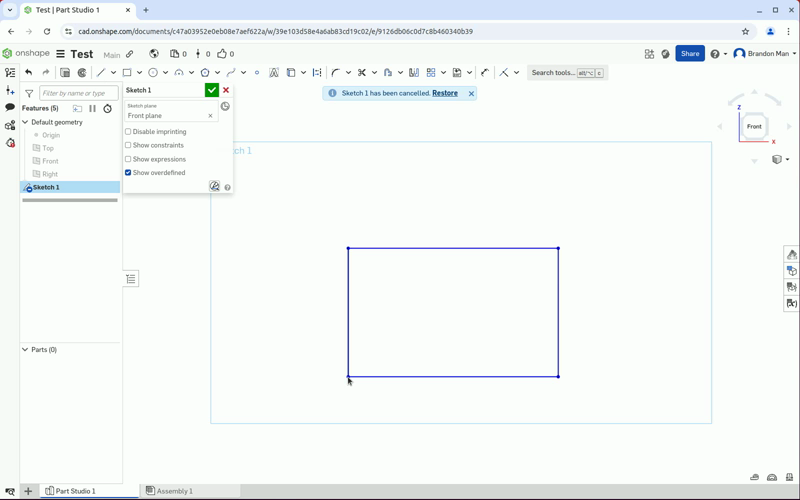
mouse_move(418, 357)
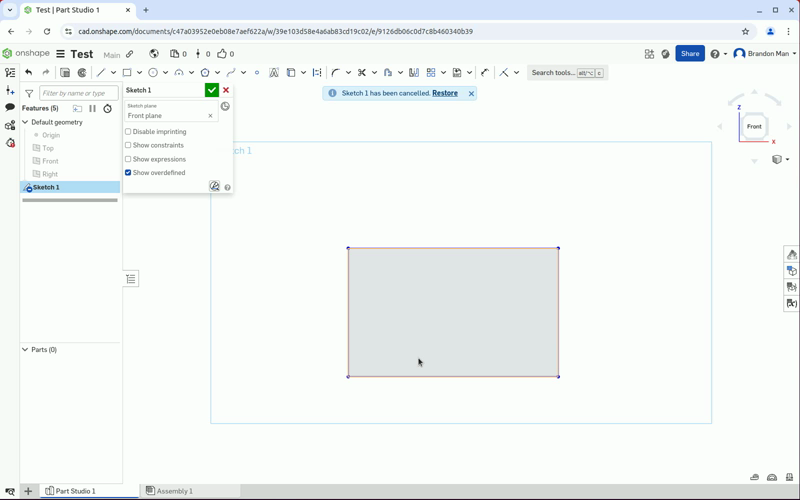
click(418, 357)
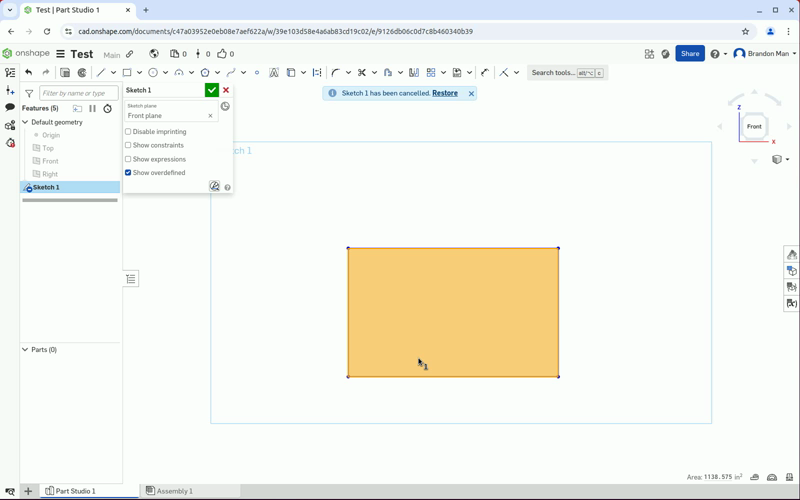
mouse_move(73, 352)
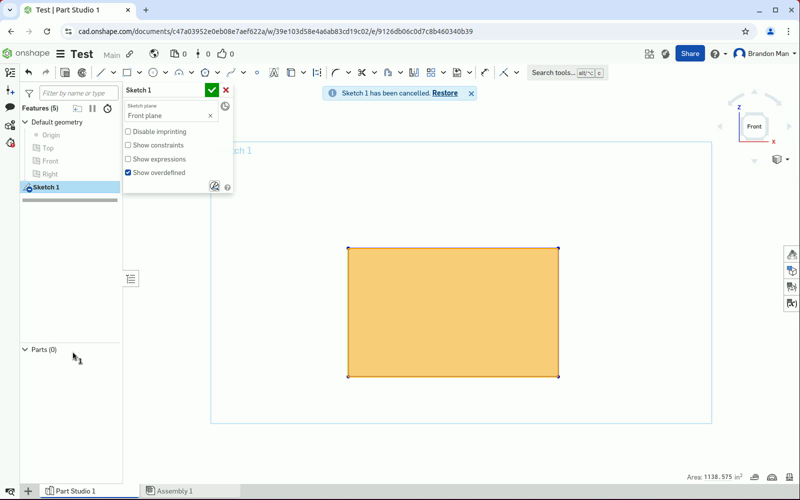
key(shift+y)
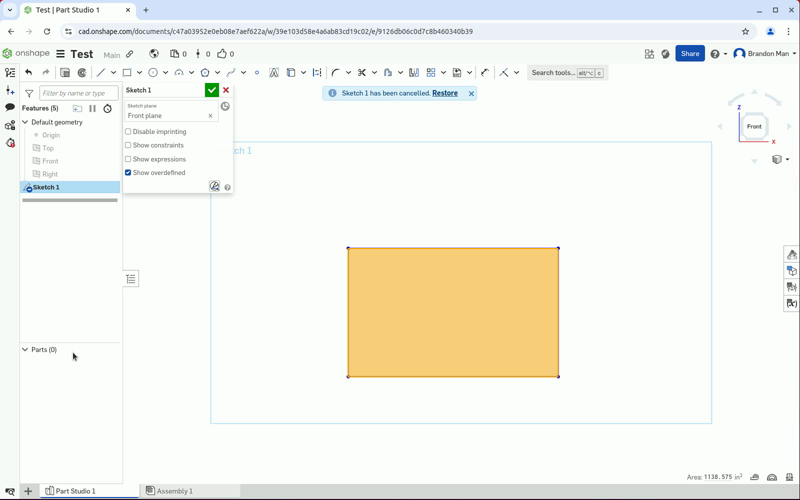
key(shift+e)
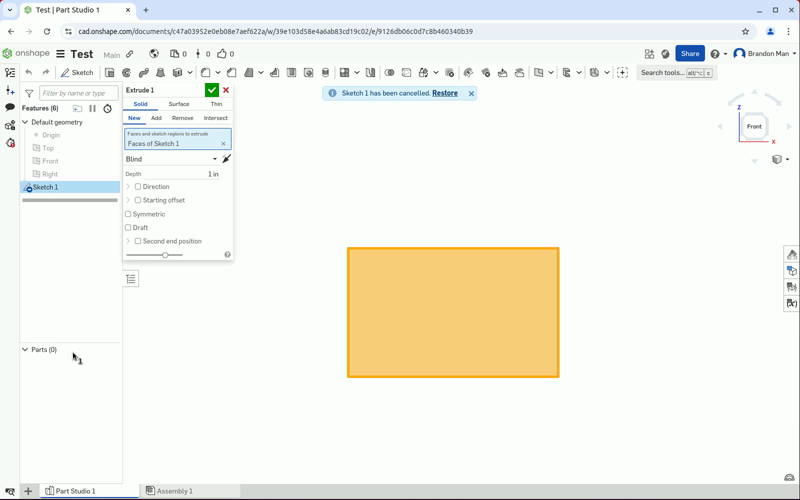
mouse_move(143, 106)
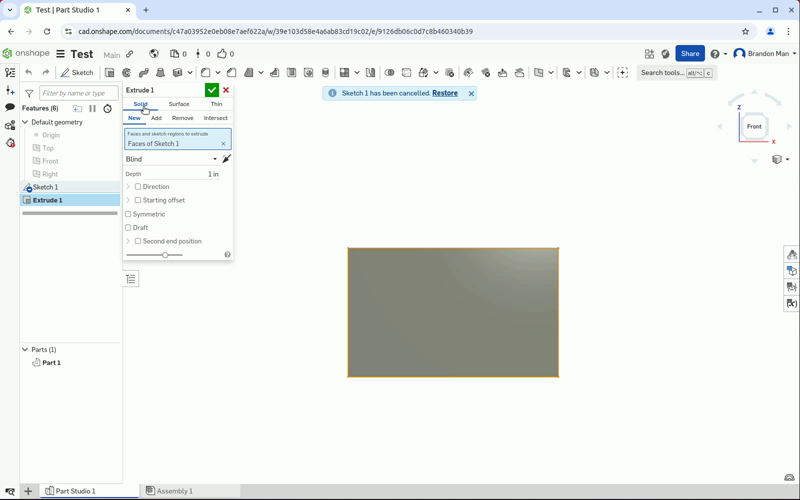
click(143, 106)
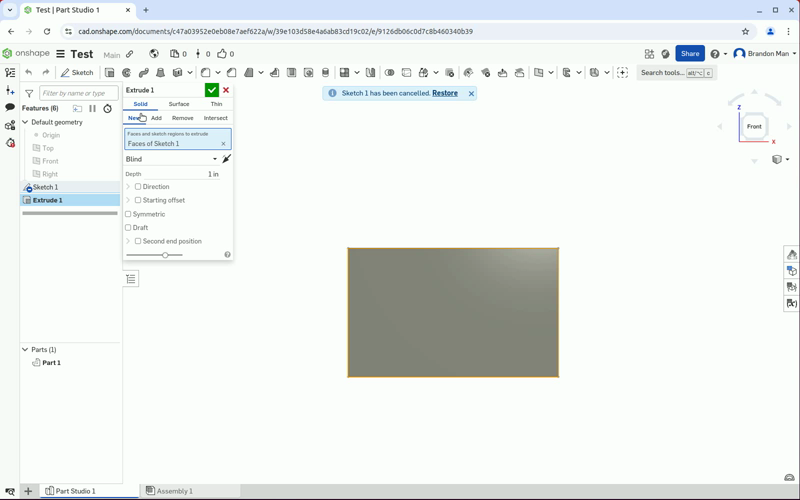
mouse_move(137, 120)
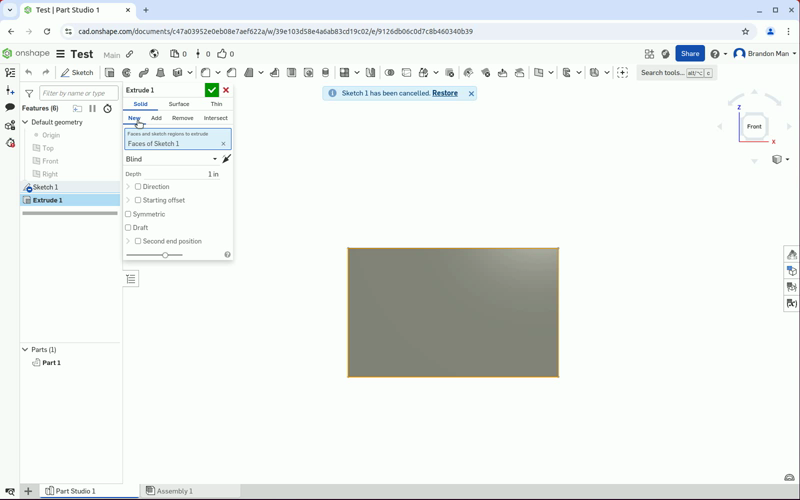
click(137, 120)
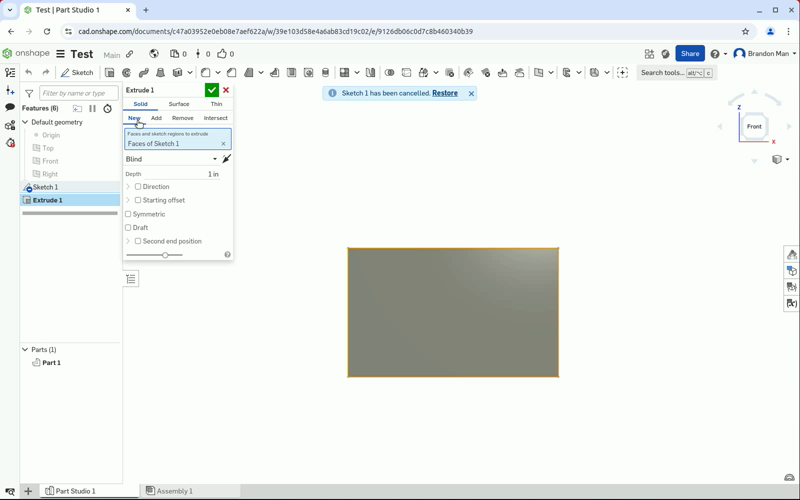
key(tab, 4)
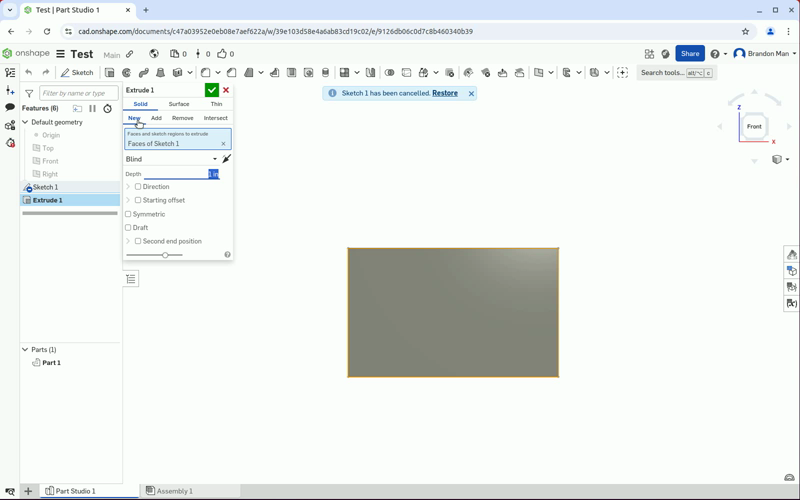
text(16.368)
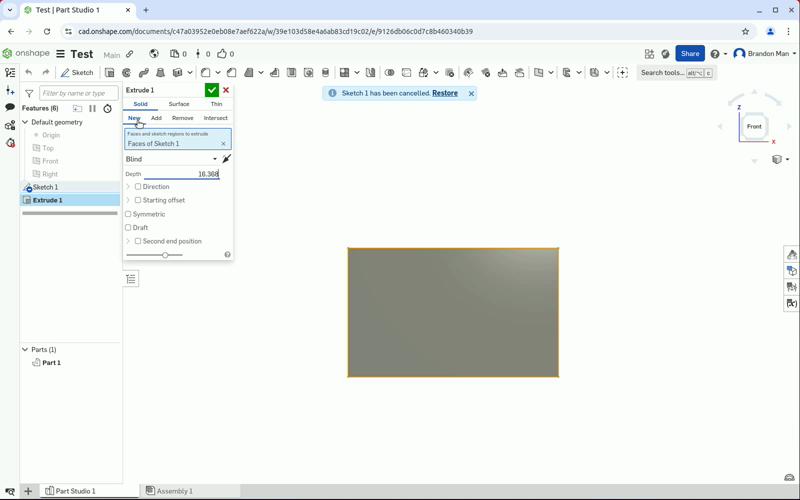
key(enter)
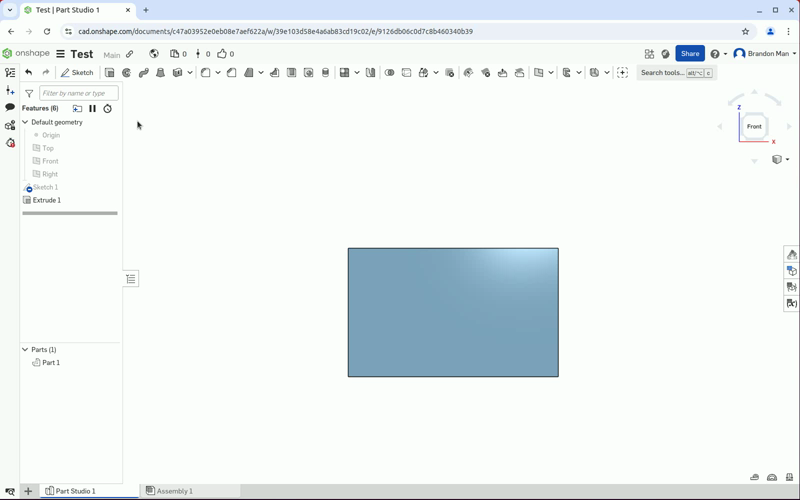
key(shift+h)
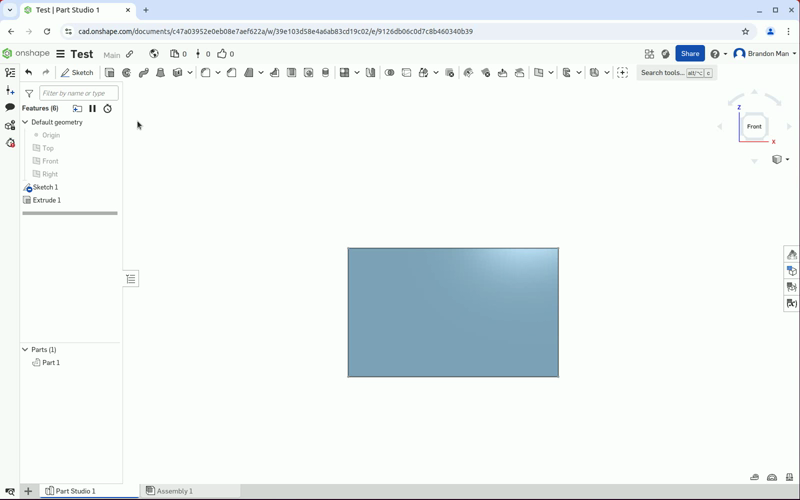
key(shift+h)
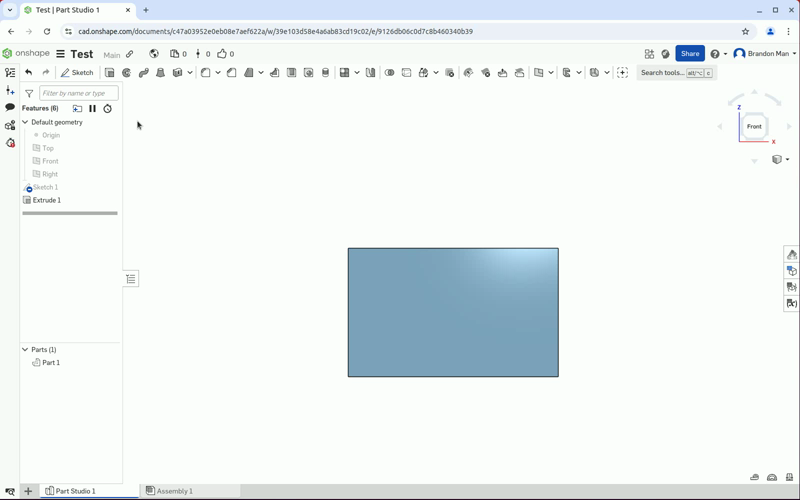
mouse_move(73, 189)
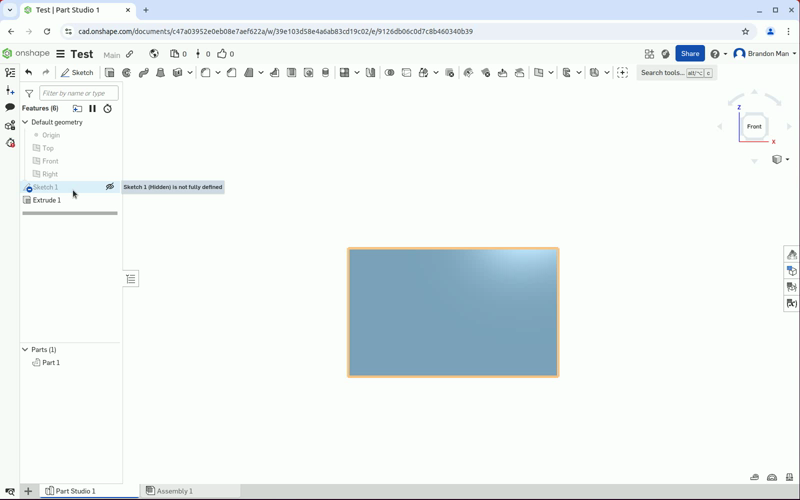
click(73, 189)
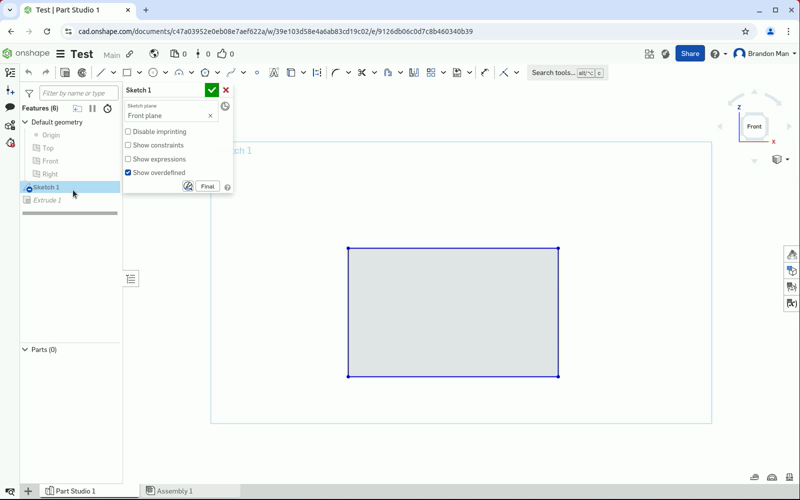
mouse_move(229, 92)
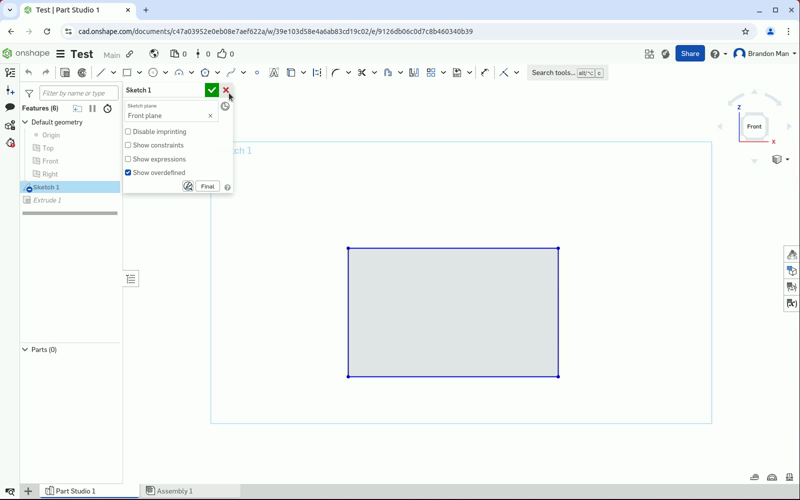
click(229, 92)
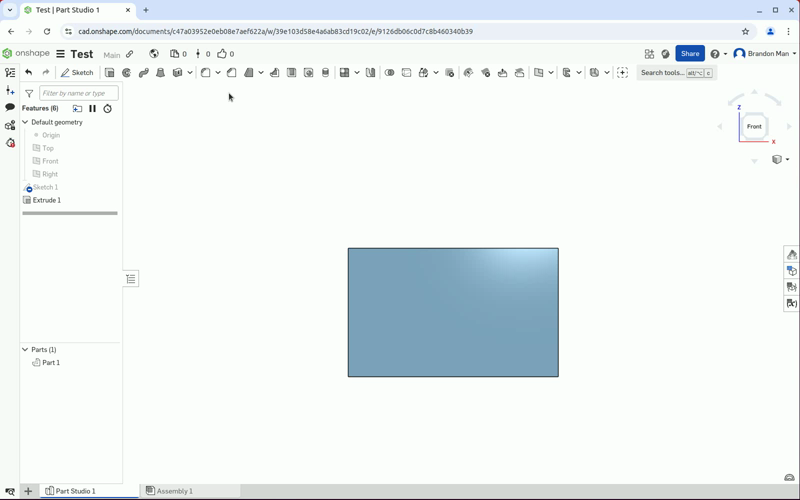
mouse_move(541, 75)
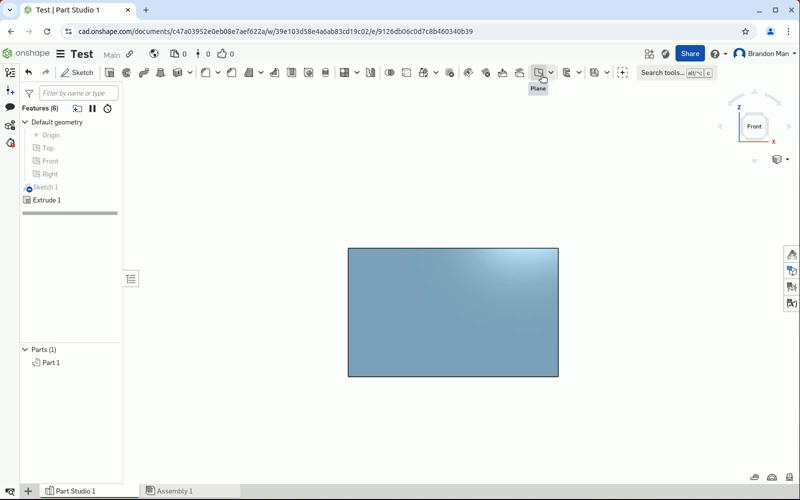
click(541, 75)
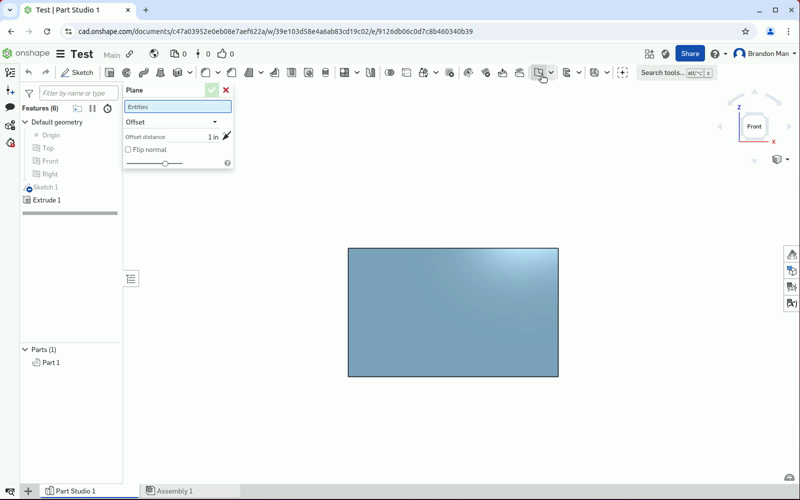
mouse_move(73, 163)
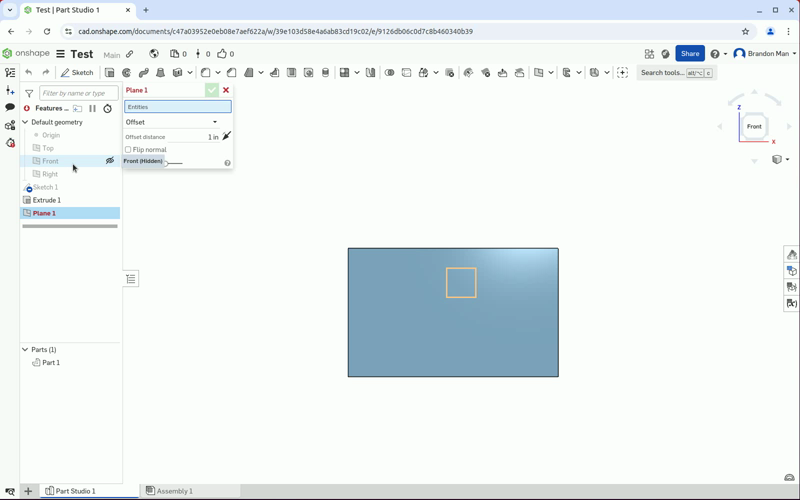
click(73, 163)
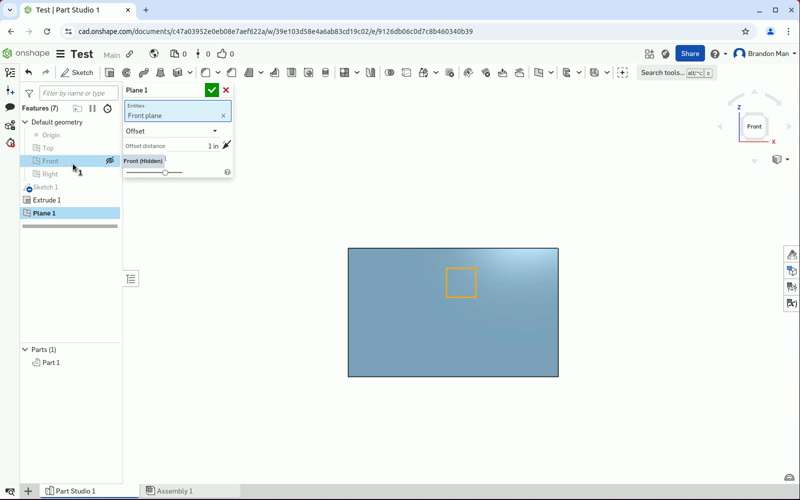
key(tab, 2)
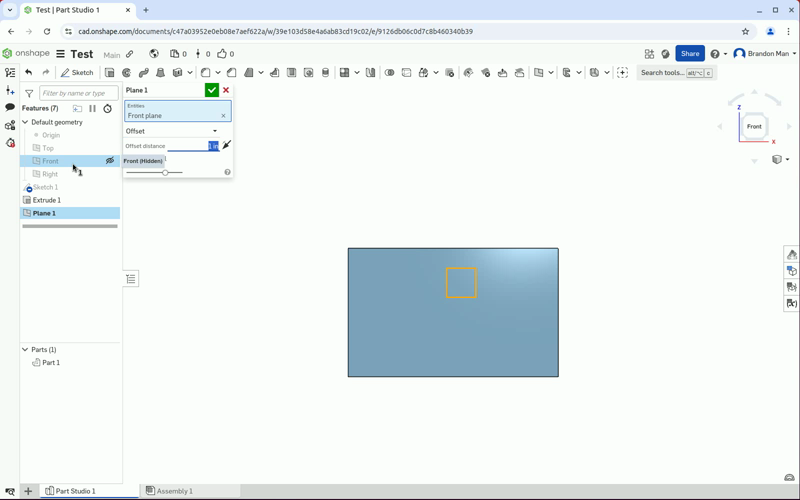
text(16.361)
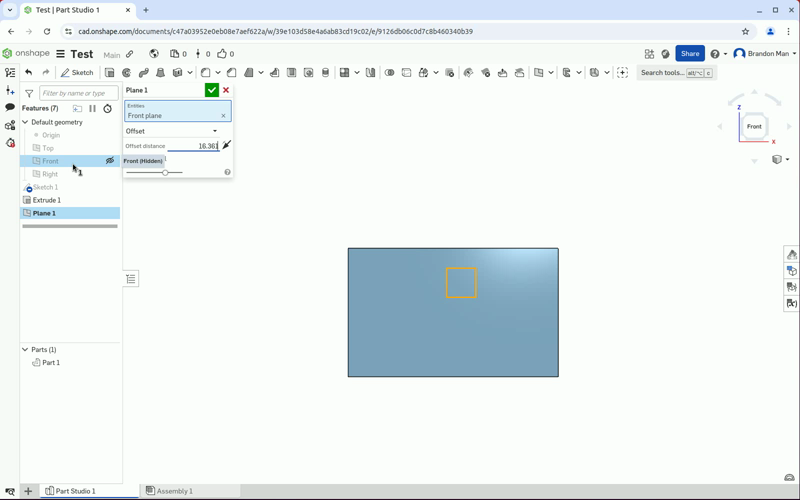
key(enter, 2)
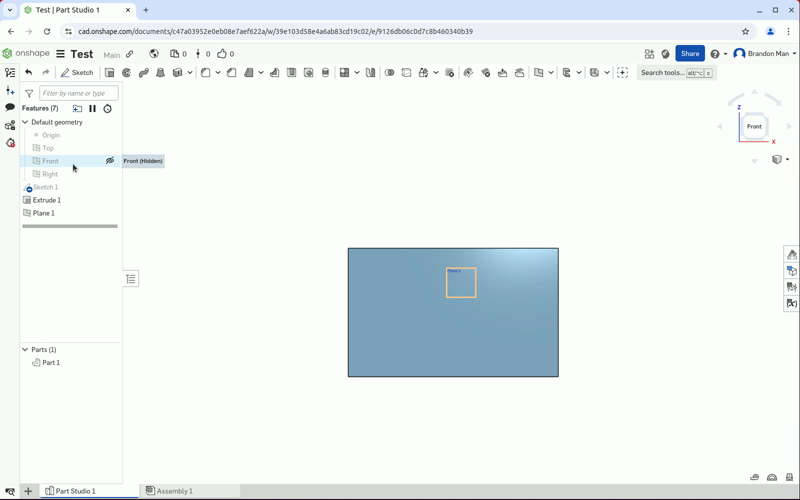
key(shift+s)
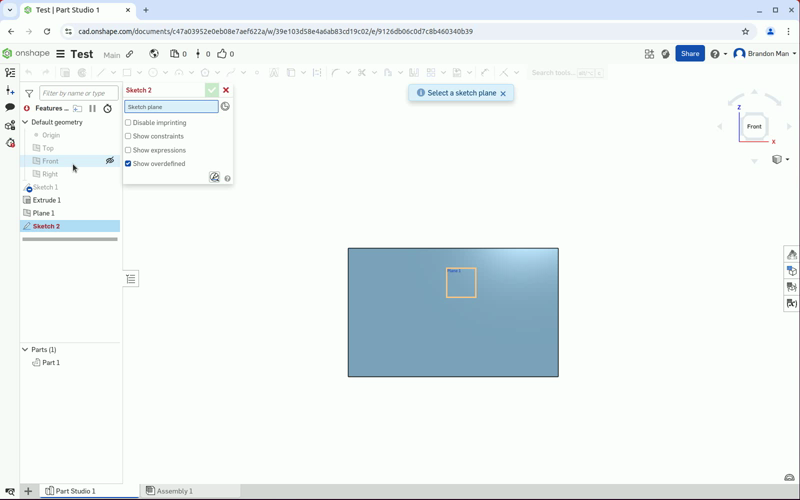
mouse_move(73, 215)
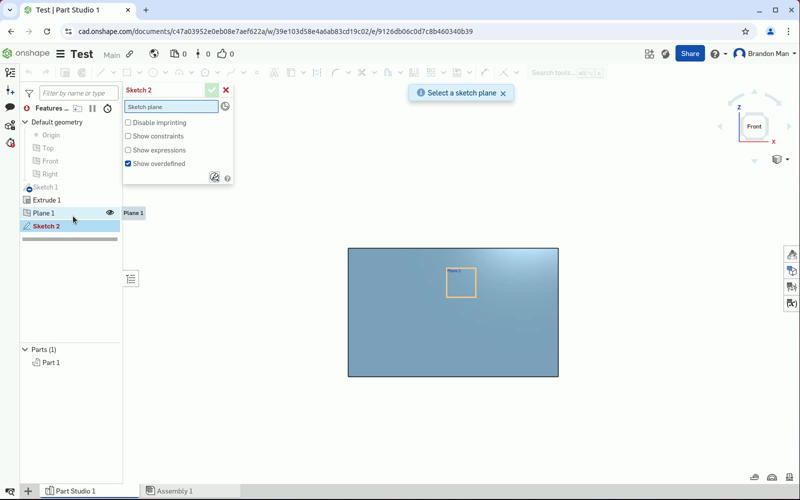
click(73, 215)
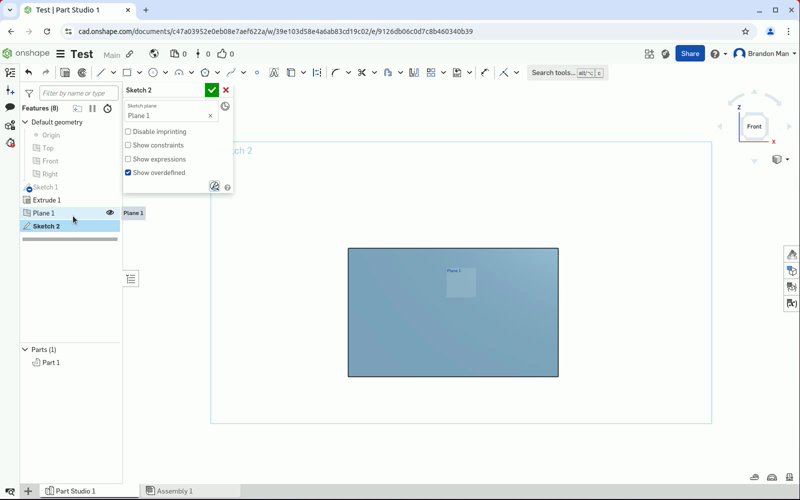
mouse_move(73, 352)
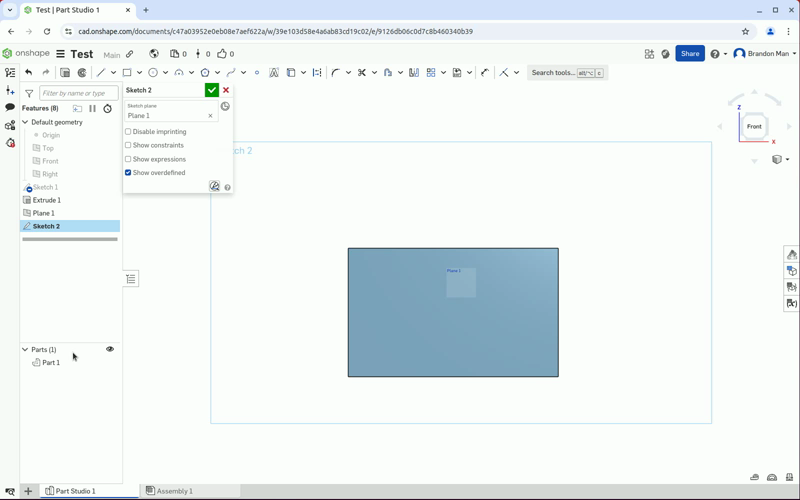
key(y)
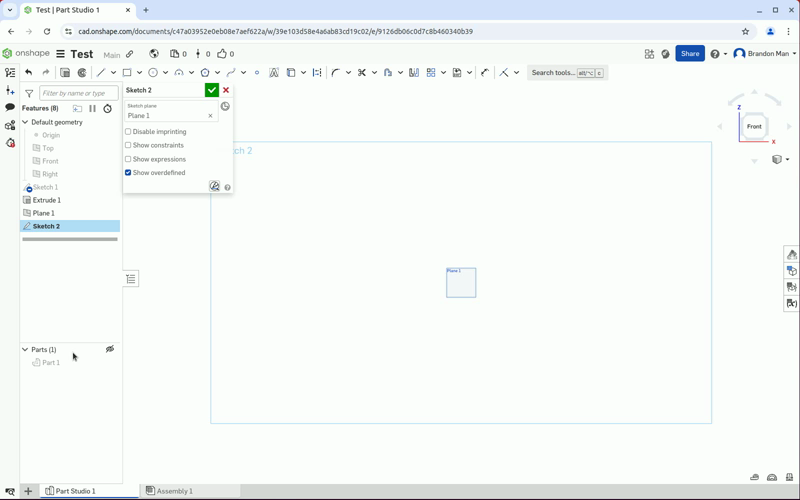
key(l)
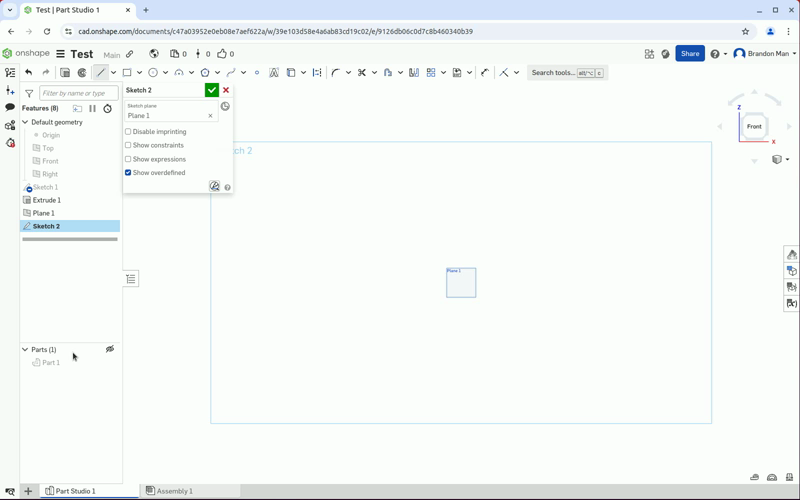
key_down(shift)
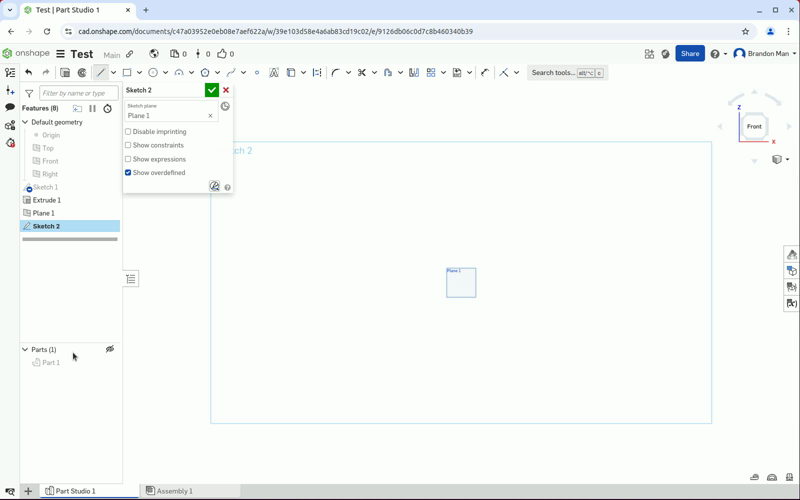
mouse_move(348, 355)
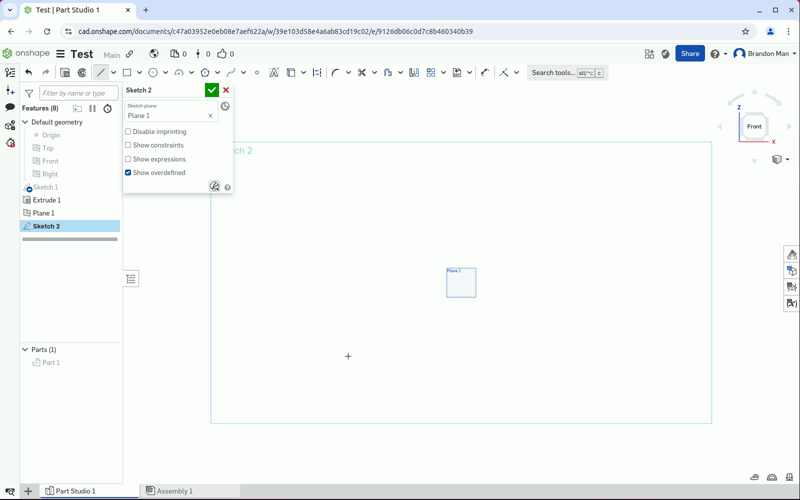
click(348, 355)
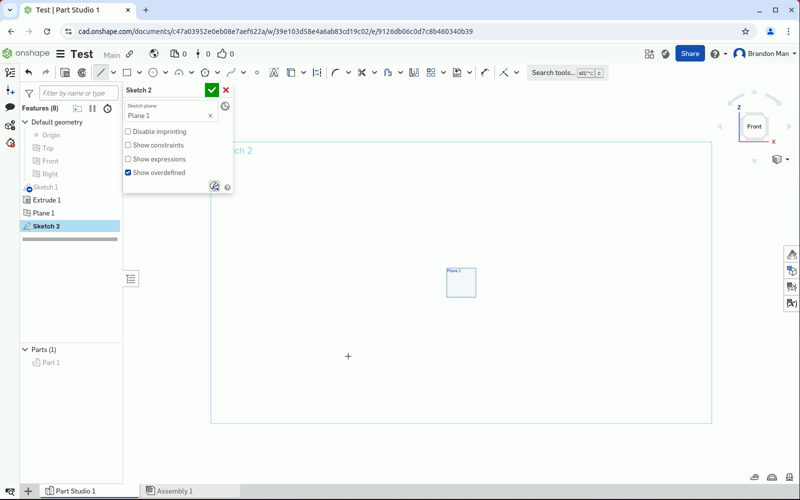
key_up(shift)
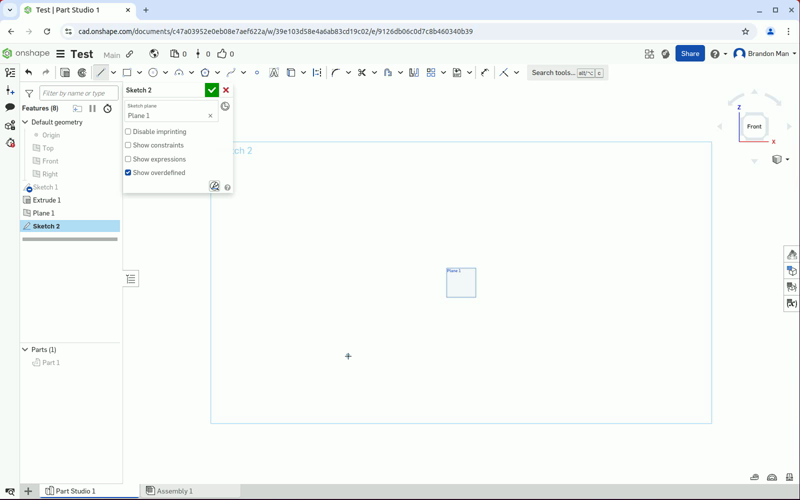
key_down(shift)
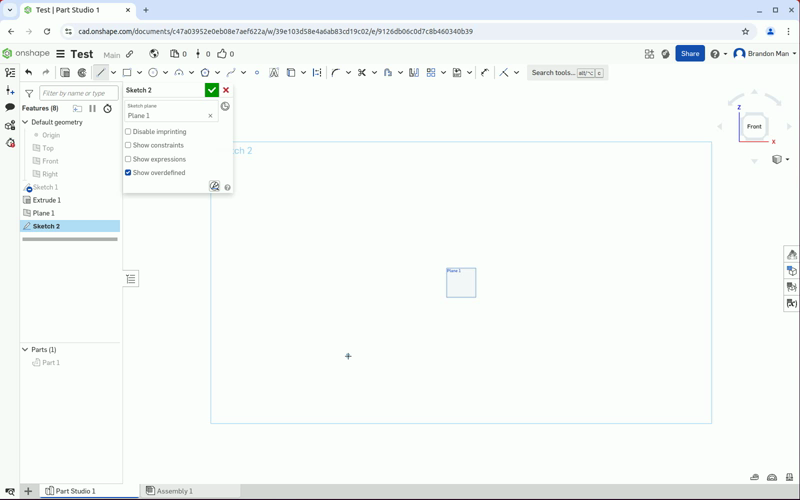
mouse_move(558, 355)
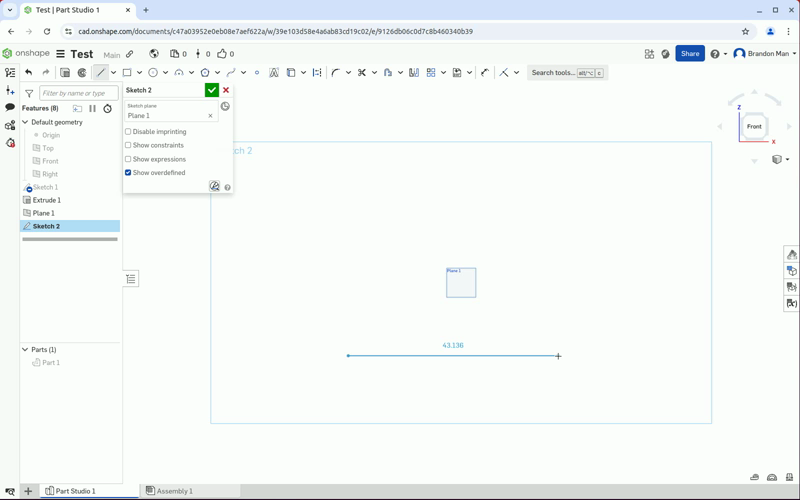
click(558, 355)
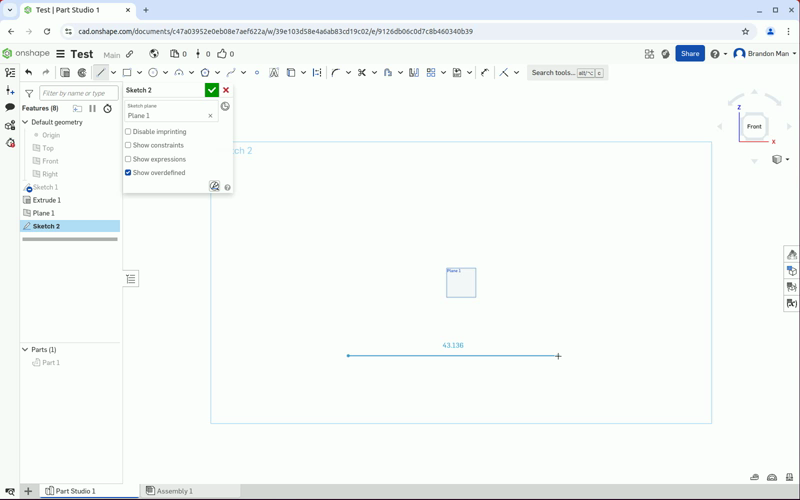
key_up(shift)
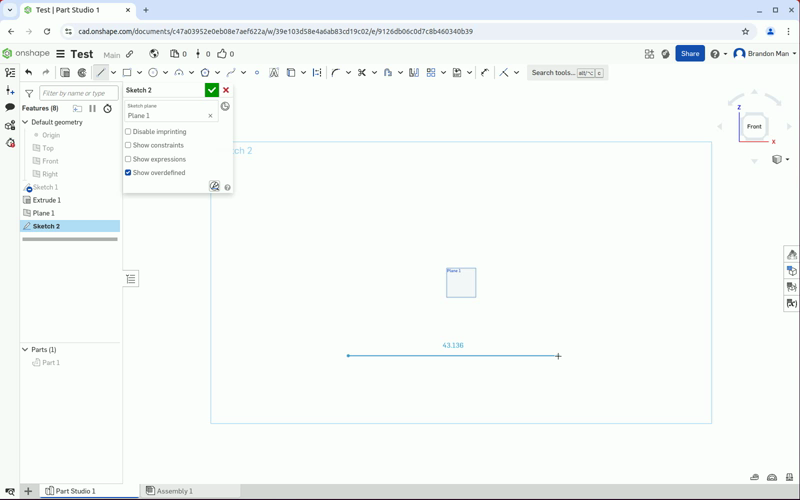
key_down(shift)
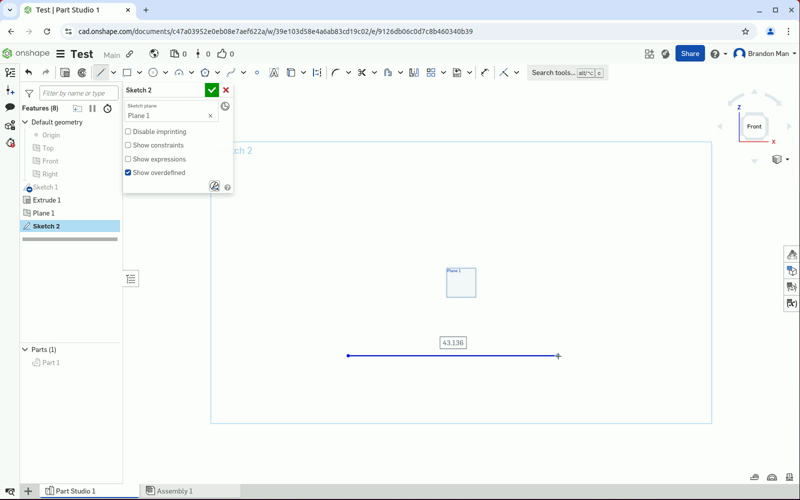
mouse_move(558, 269)
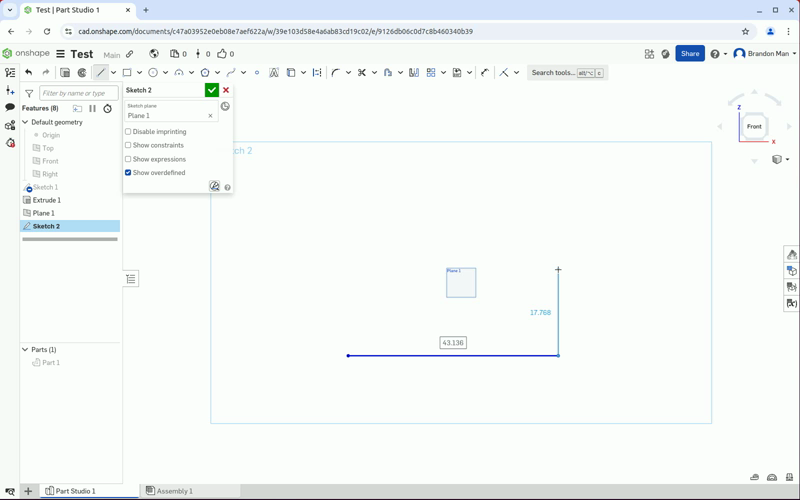
click(558, 269)
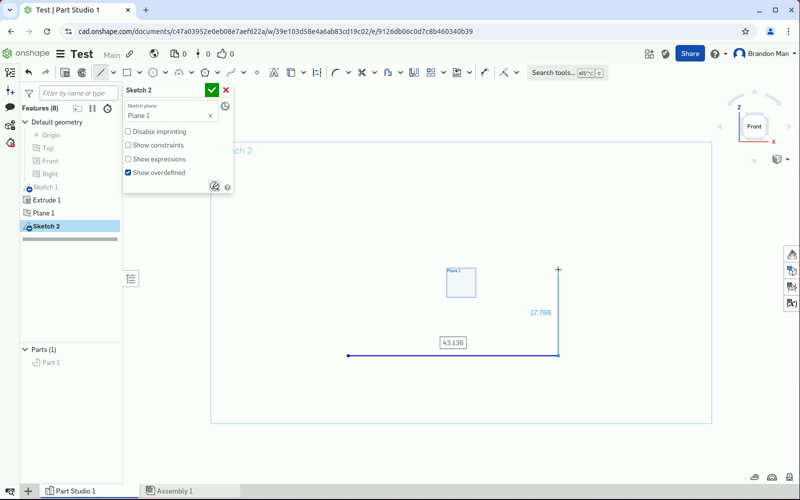
key_up(shift)
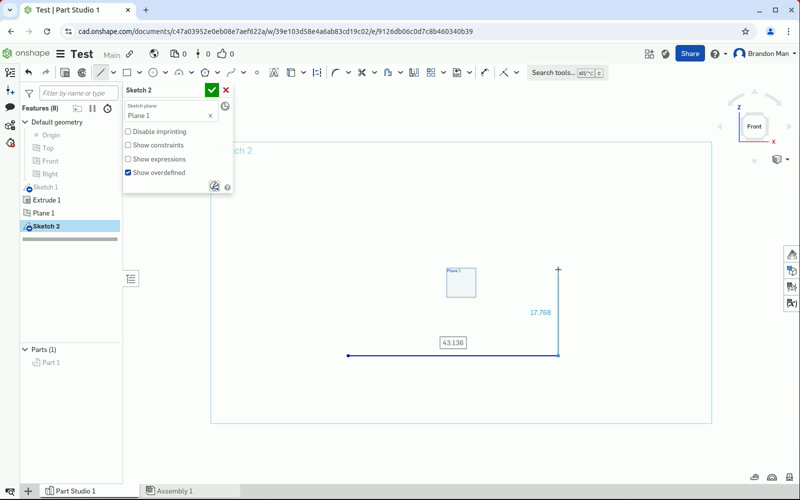
key_down(shift)
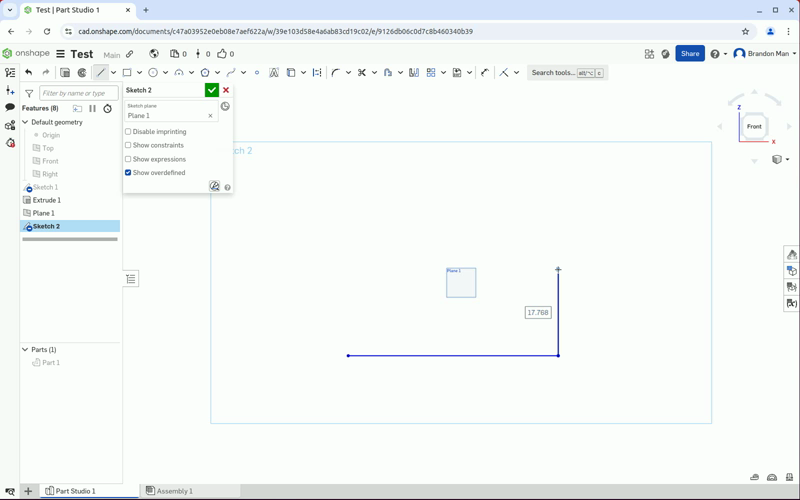
mouse_move(348, 269)
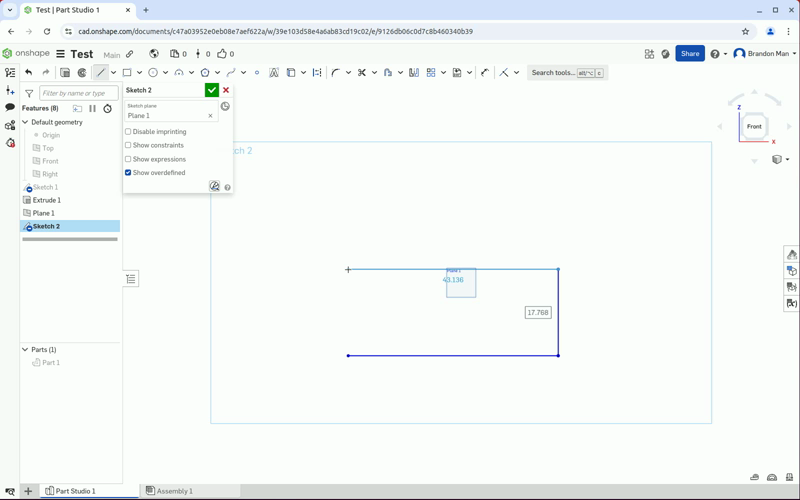
click(348, 269)
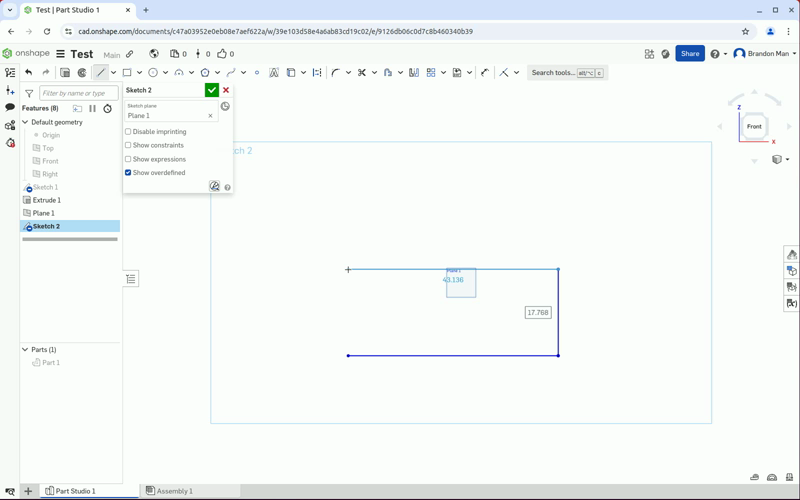
key_up(shift)
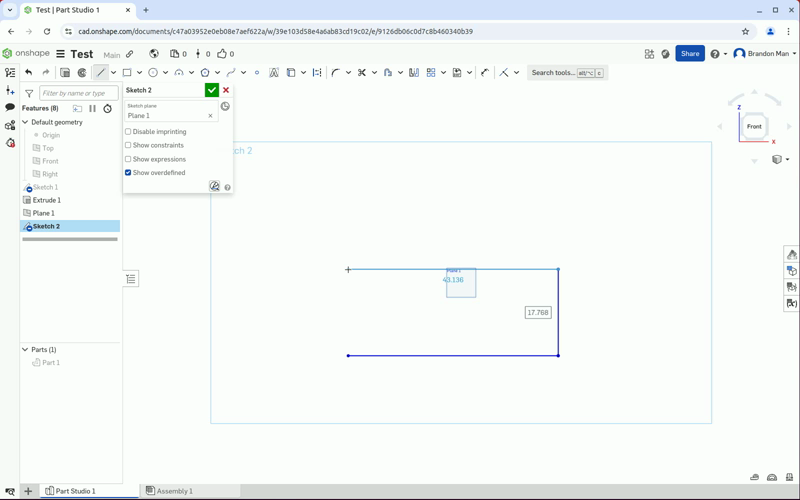
key_down(shift)
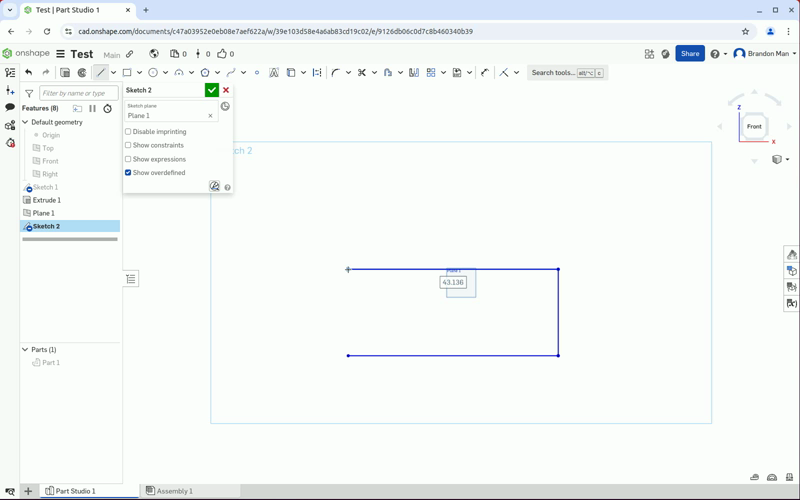
mouse_move(348, 355)
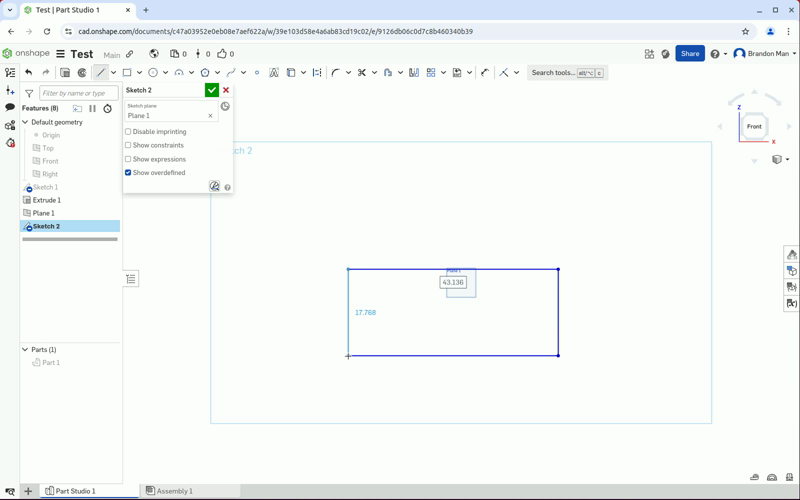
key_up(shift)
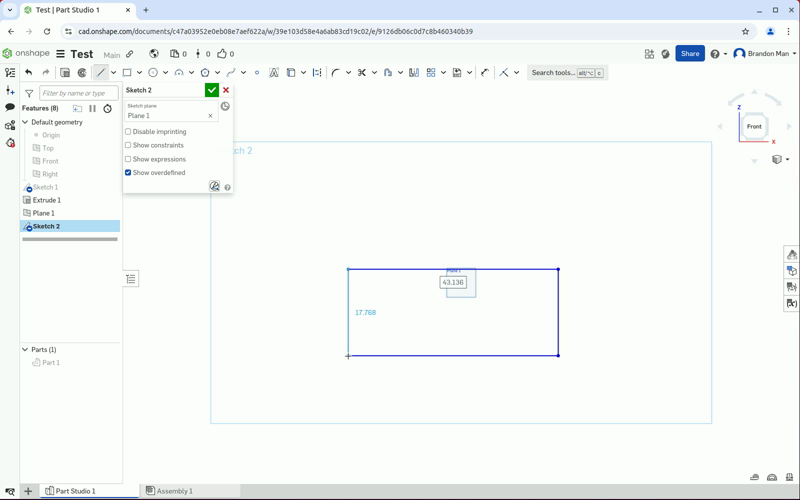
click(348, 355)
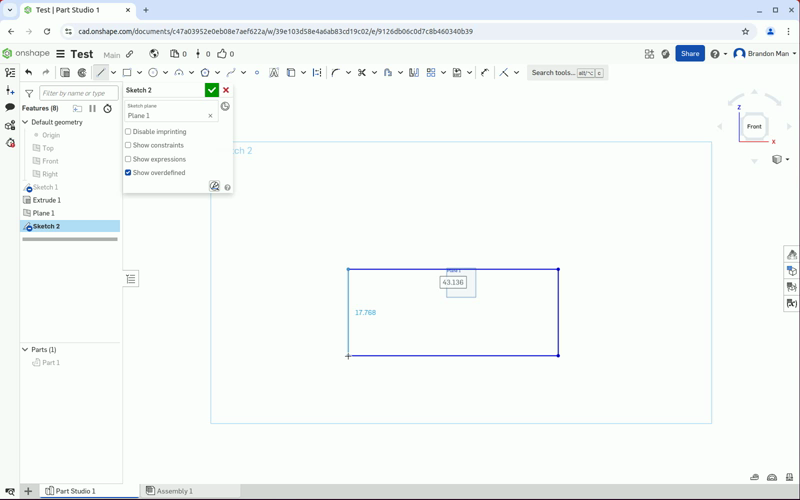
key(esc)
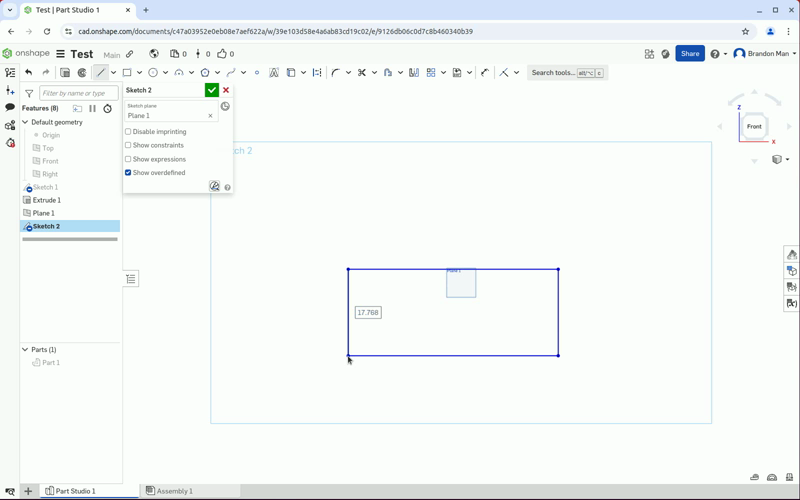
mouse_move(416, 323)
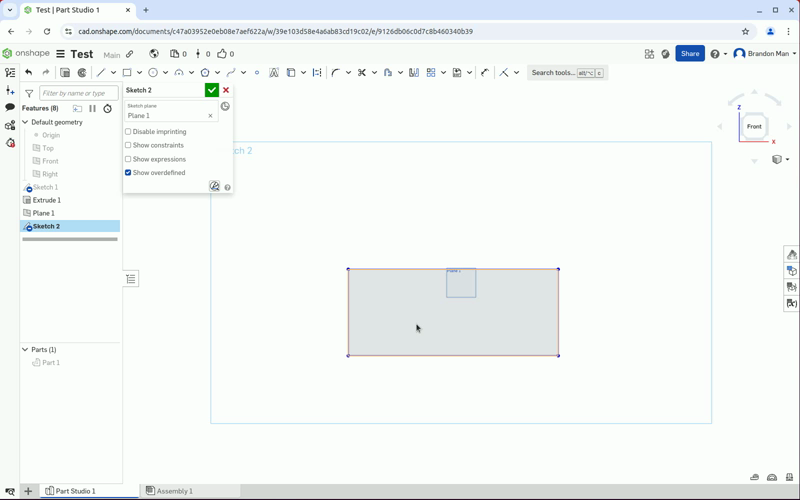
click(416, 323)
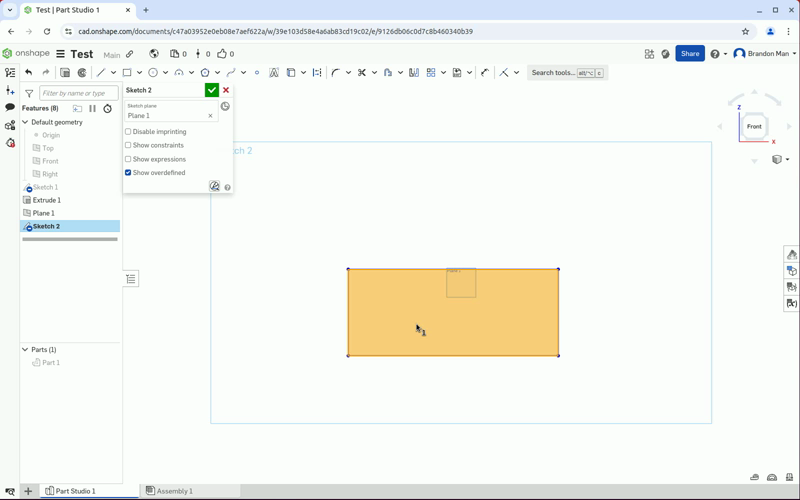
mouse_move(73, 352)
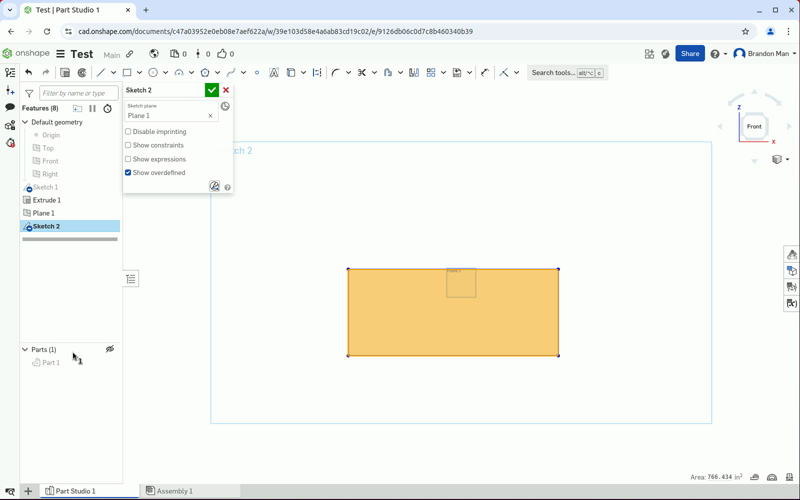
key(shift+y)
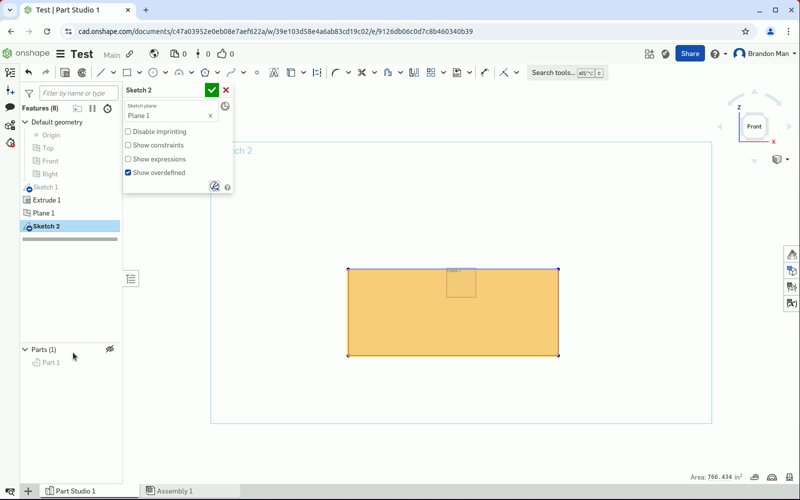
key(shift+e)
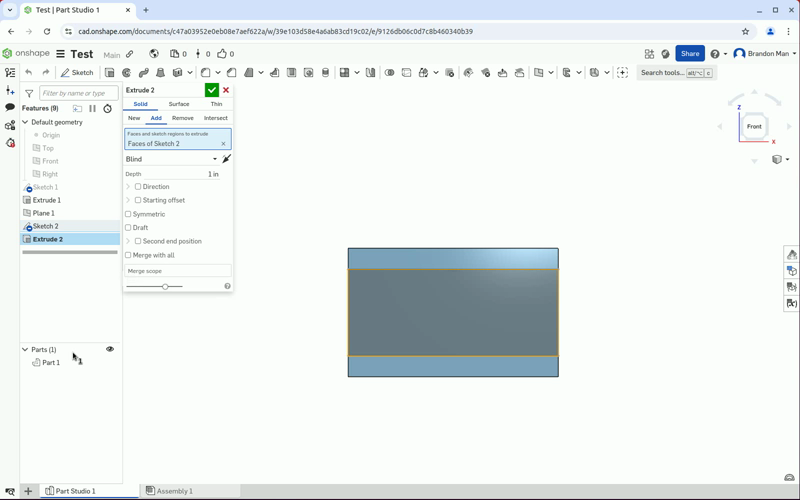
mouse_move(143, 106)
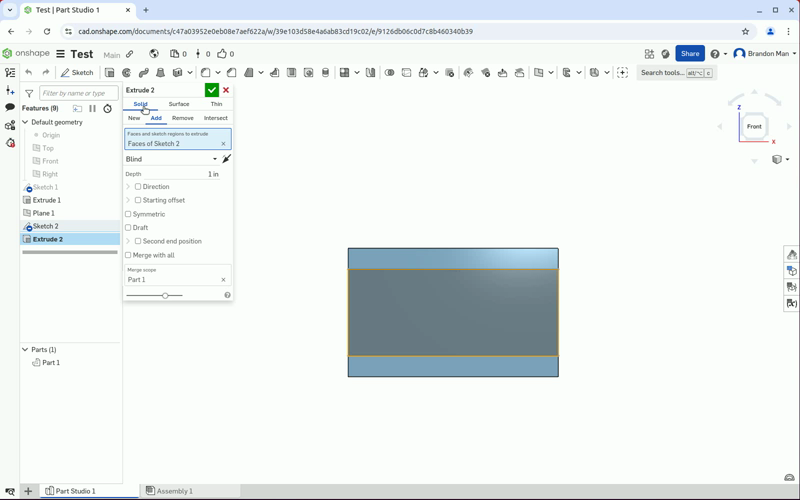
click(143, 106)
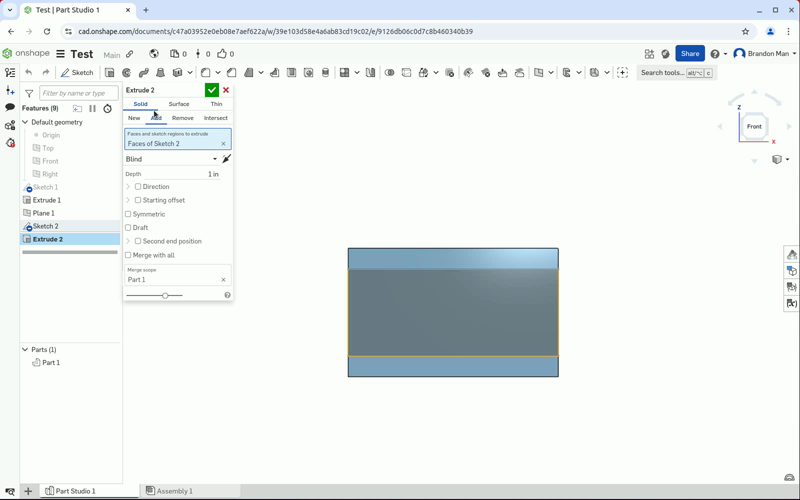
mouse_move(186, 120)
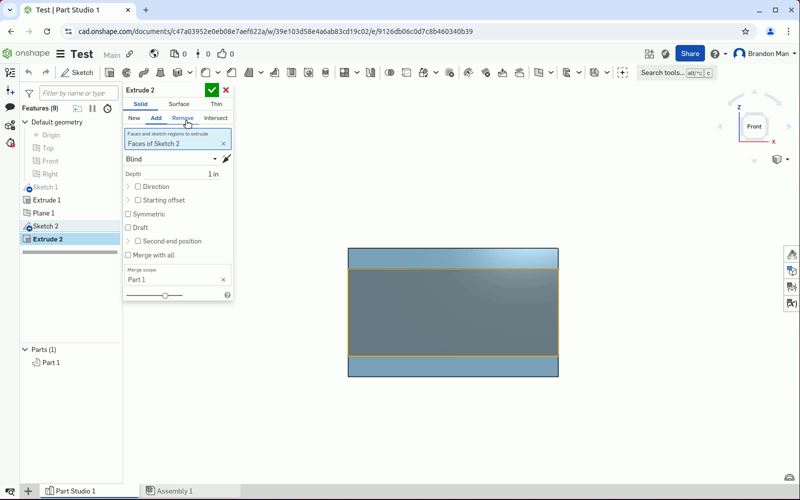
click(186, 120)
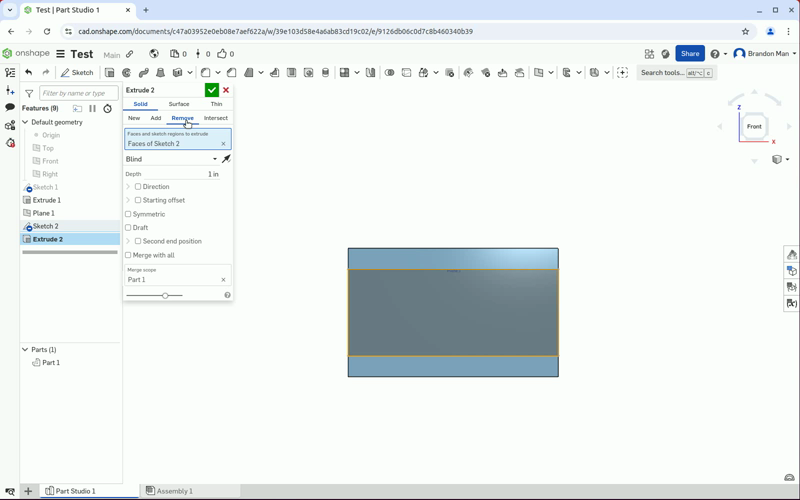
key(tab, 4)
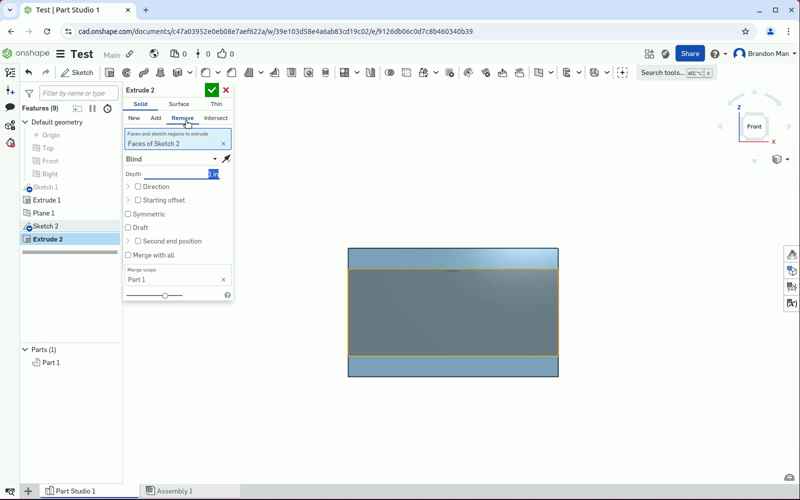
text(4.814)
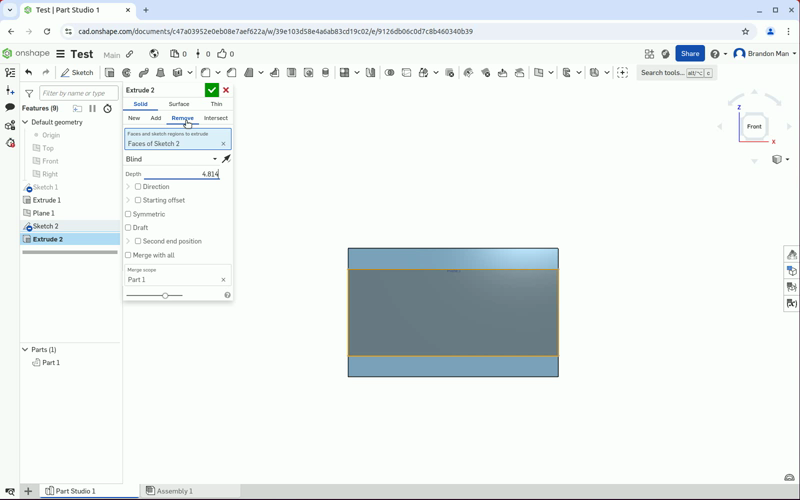
key(tab, 6)
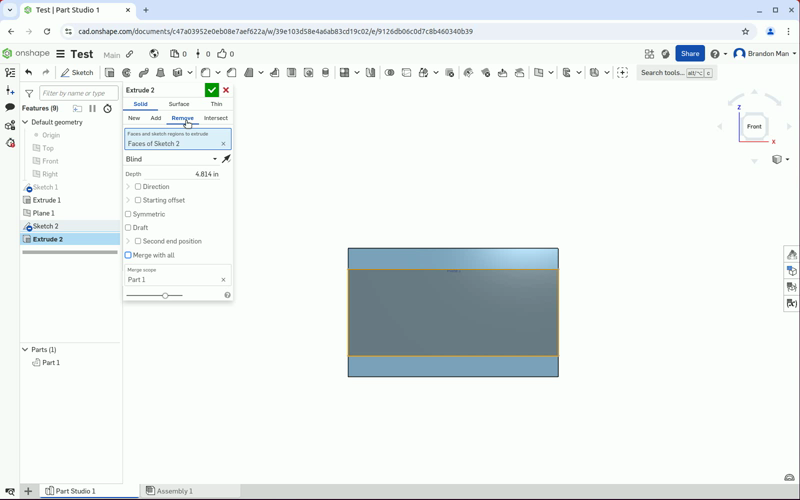
key(space)
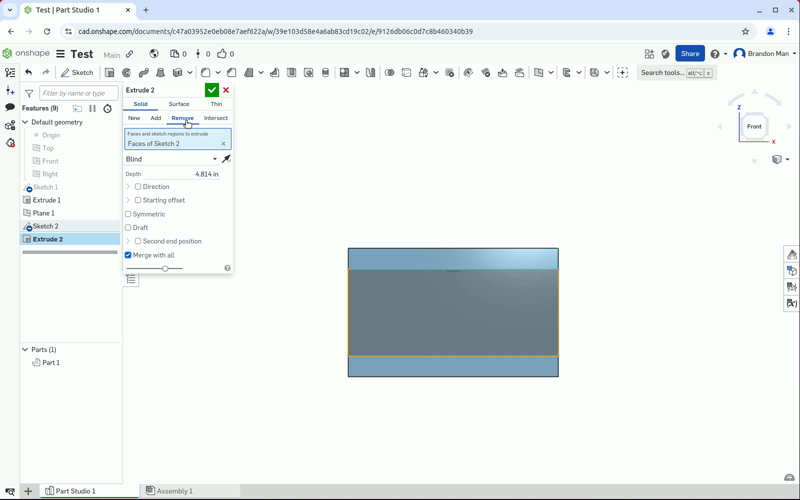
key(enter)
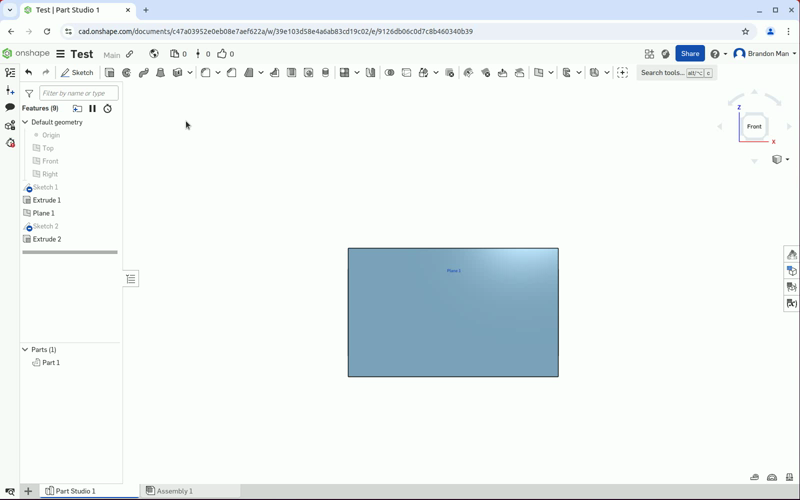
key(shift+h)
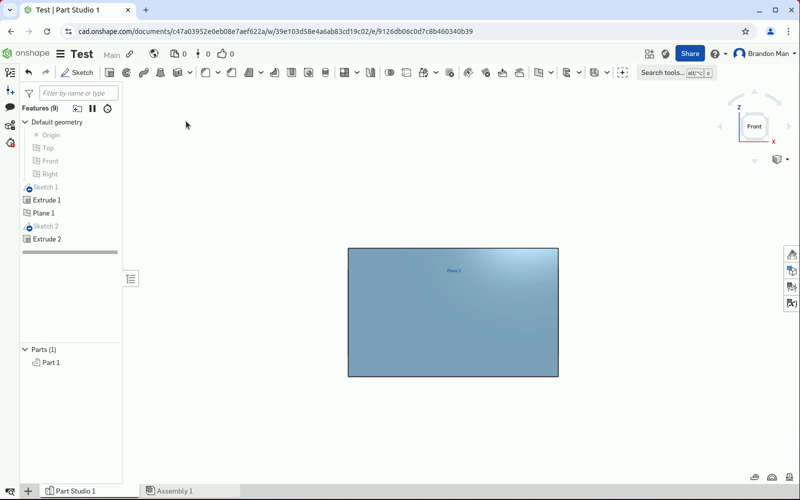
key(shift+h)
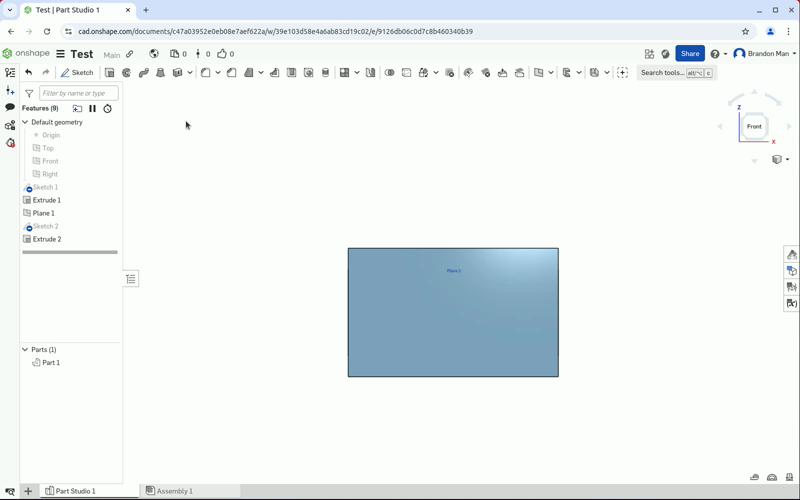
mouse_move(73, 189)
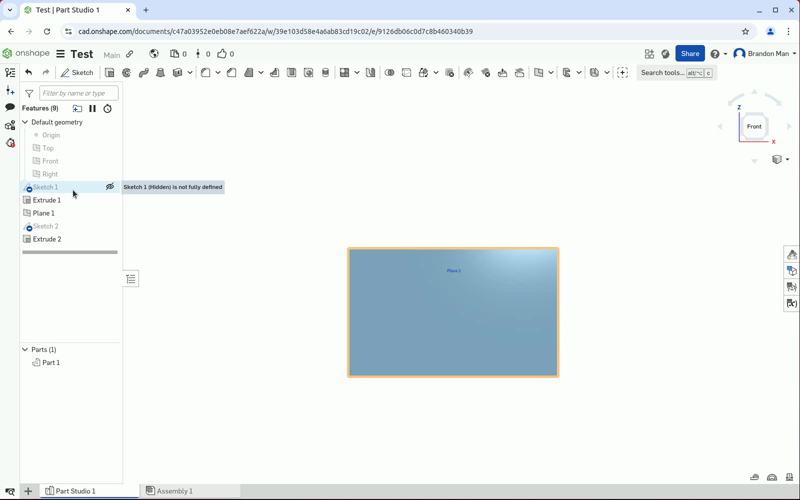
click(73, 189)
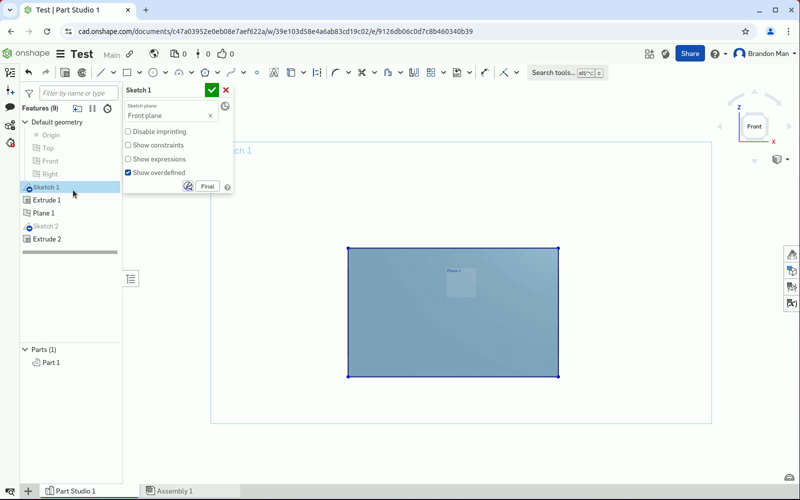
mouse_move(229, 92)
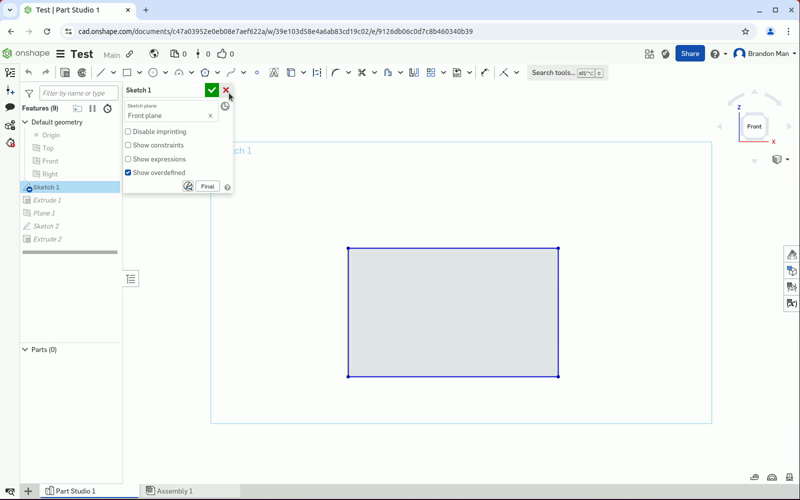
click(229, 92)
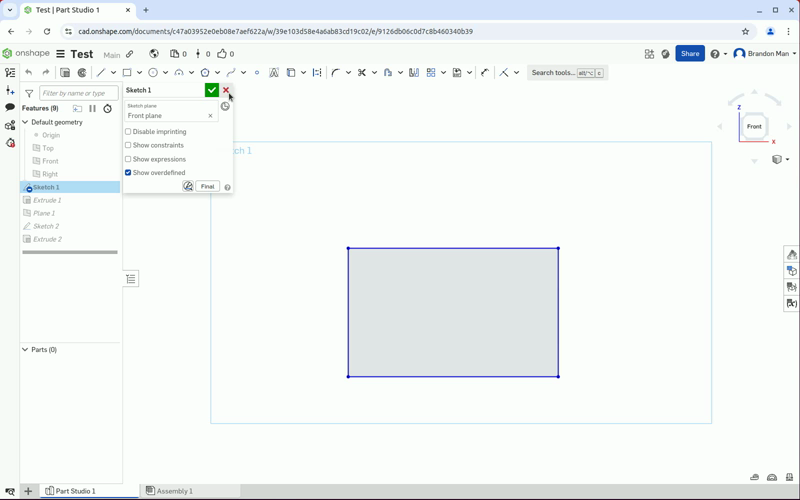
key(shift+s)
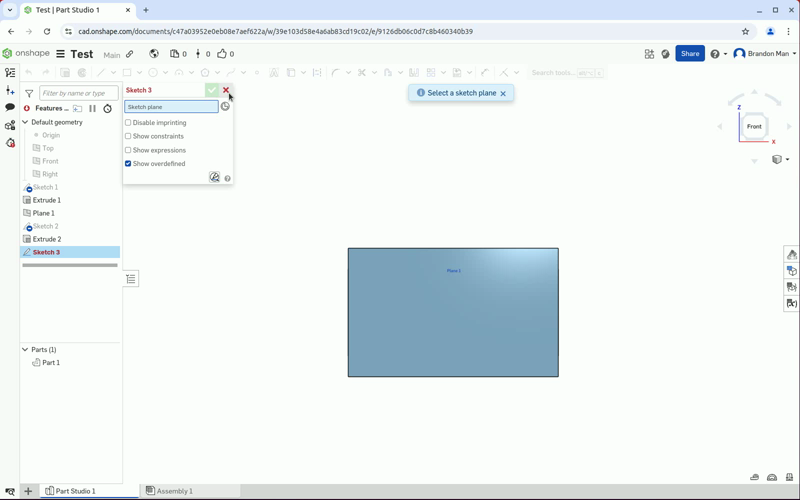
mouse_move(73, 215)
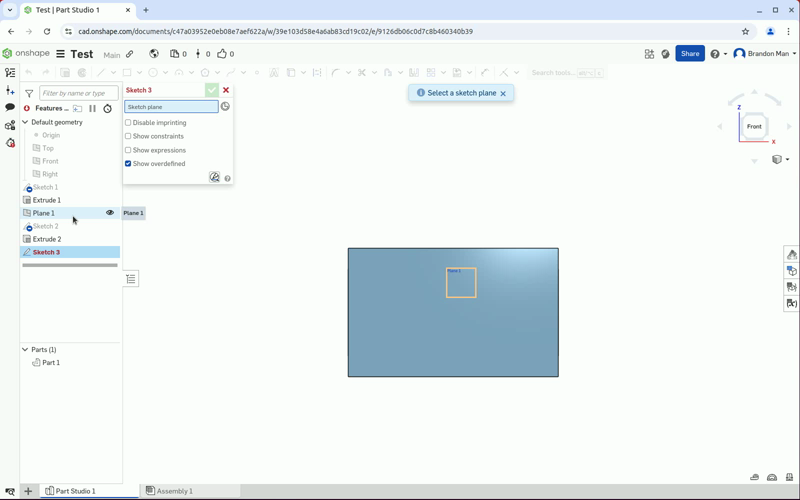
click(73, 215)
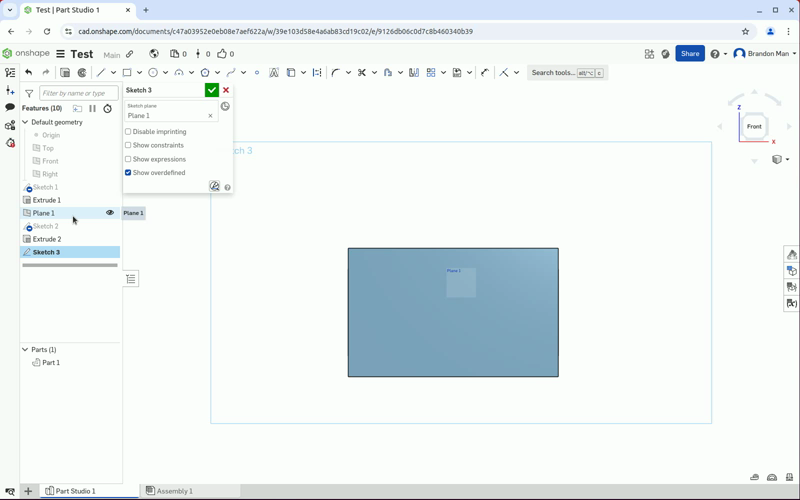
mouse_move(73, 352)
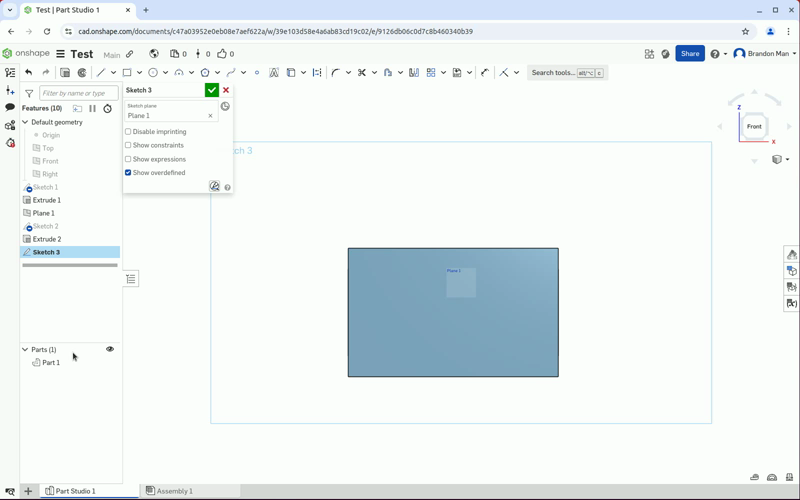
key(y)
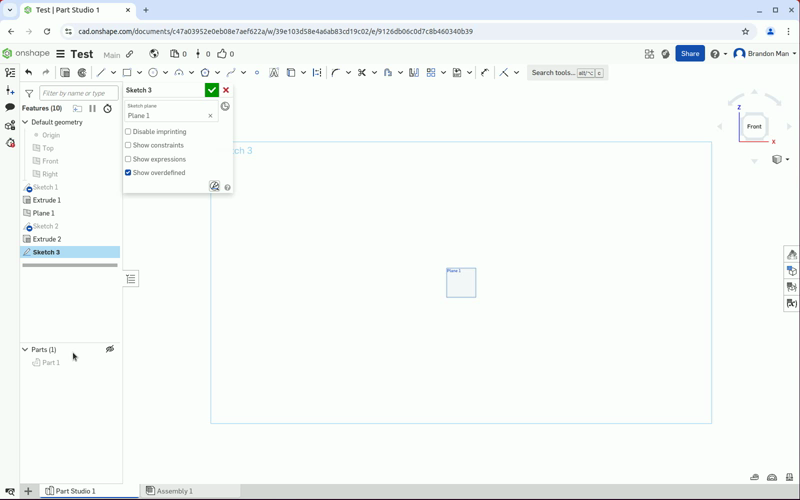
key(l)
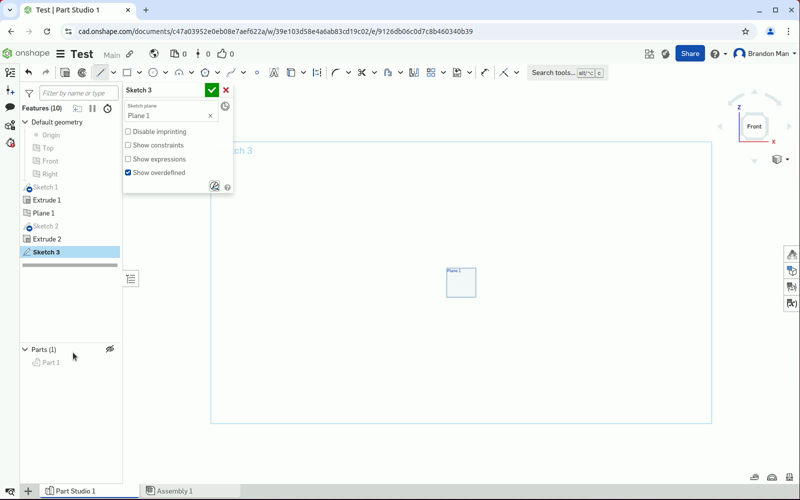
key_down(shift)
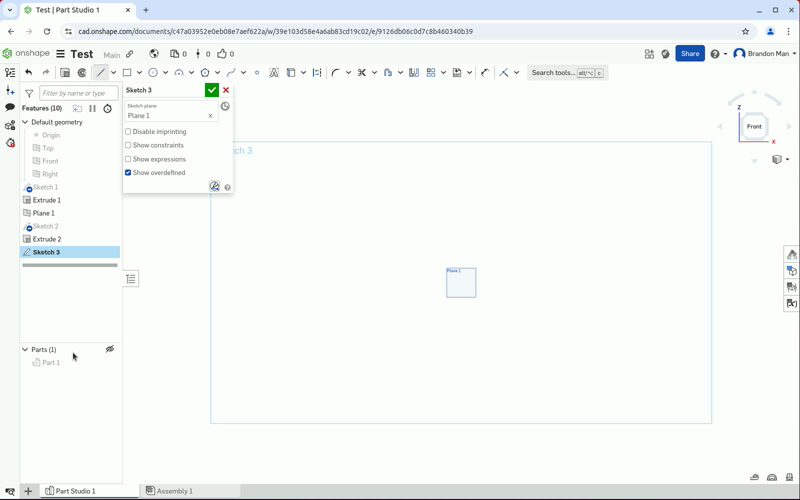
mouse_move(453, 267)
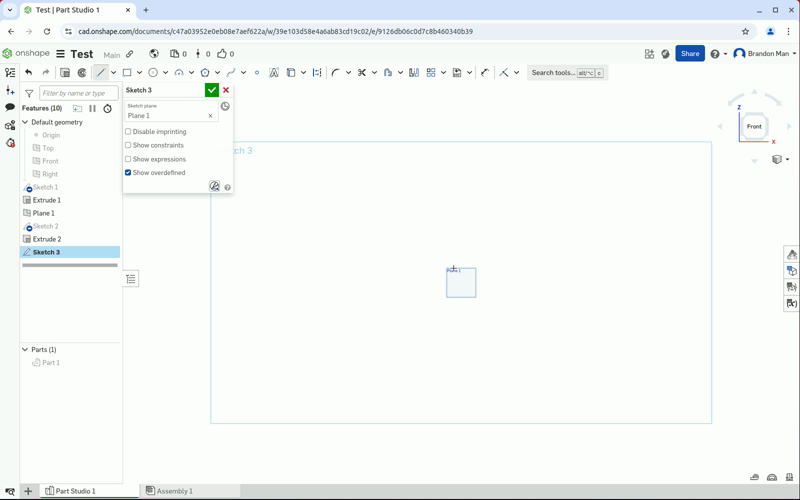
click(453, 267)
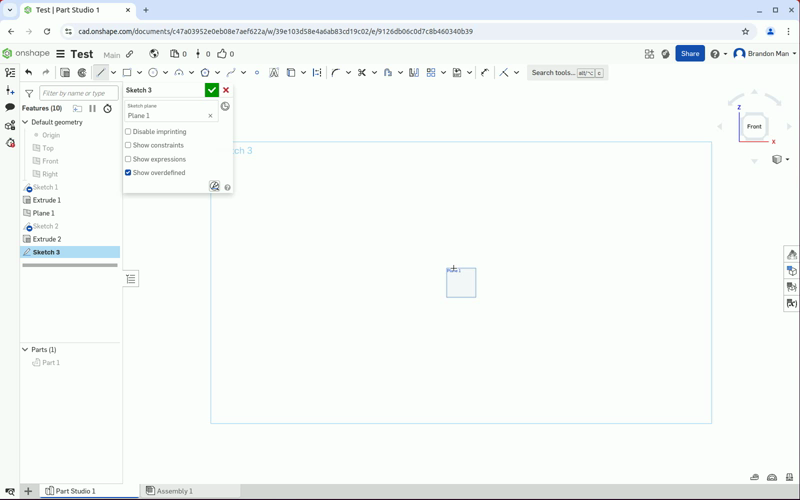
key_up(shift)
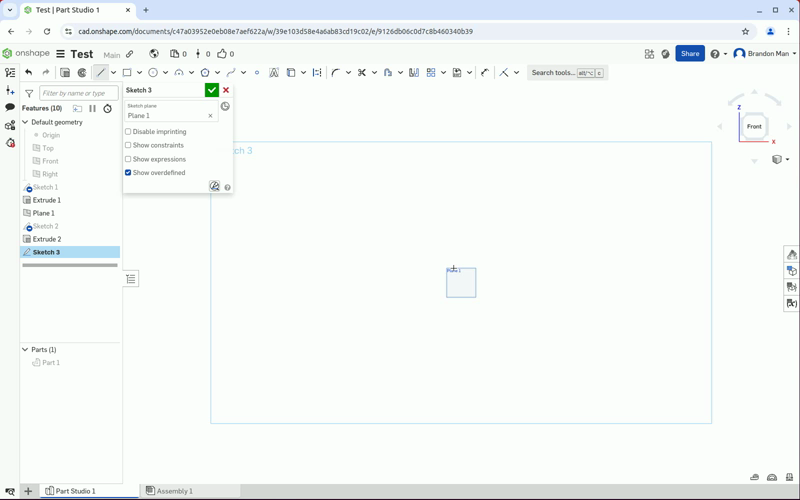
key_down(shift)
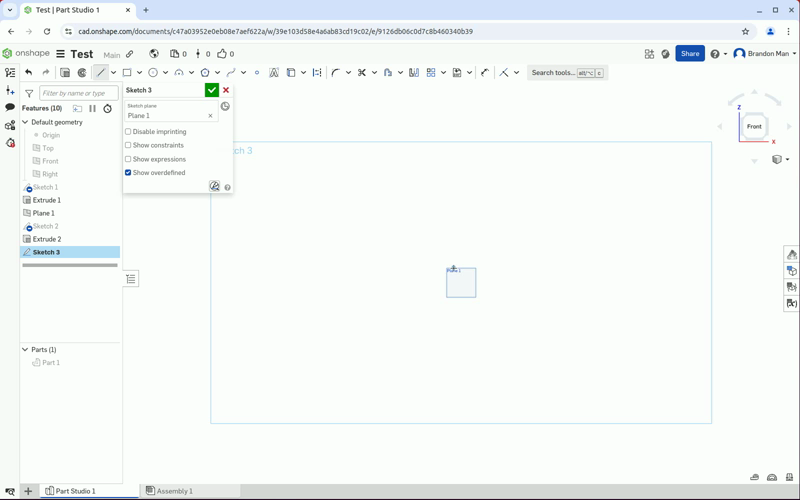
mouse_move(559, 267)
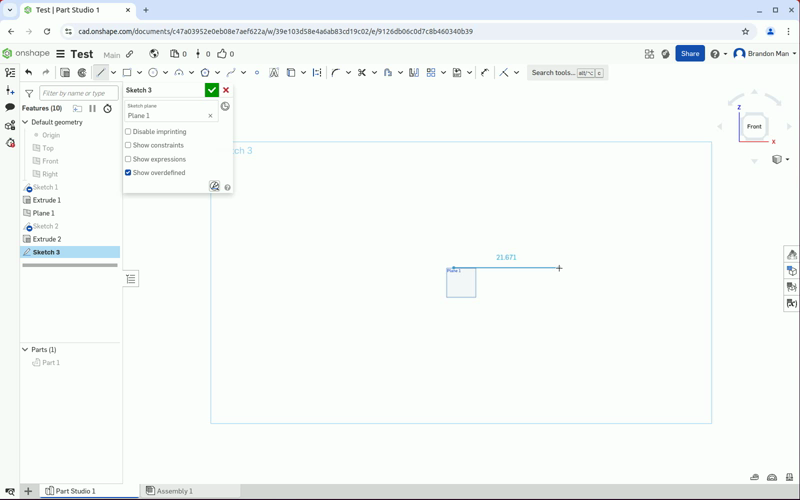
click(559, 267)
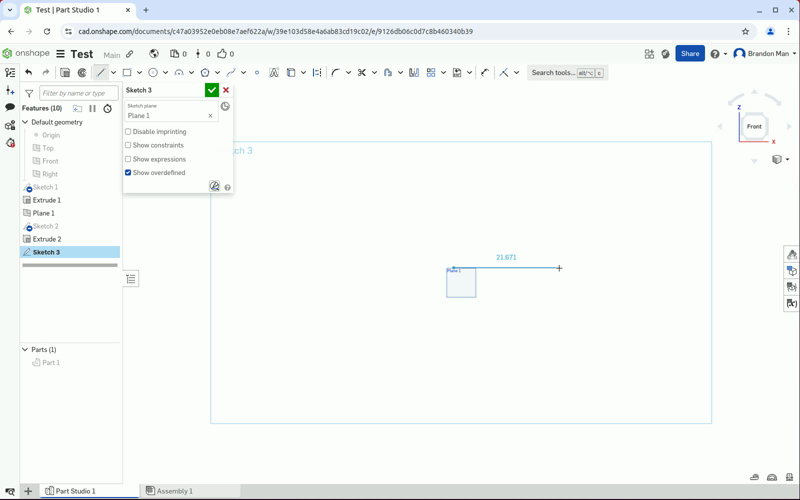
key_up(shift)
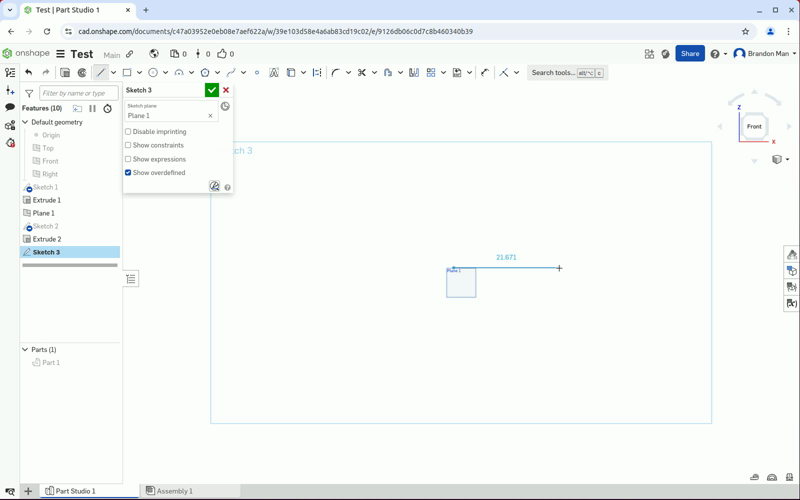
key_down(shift)
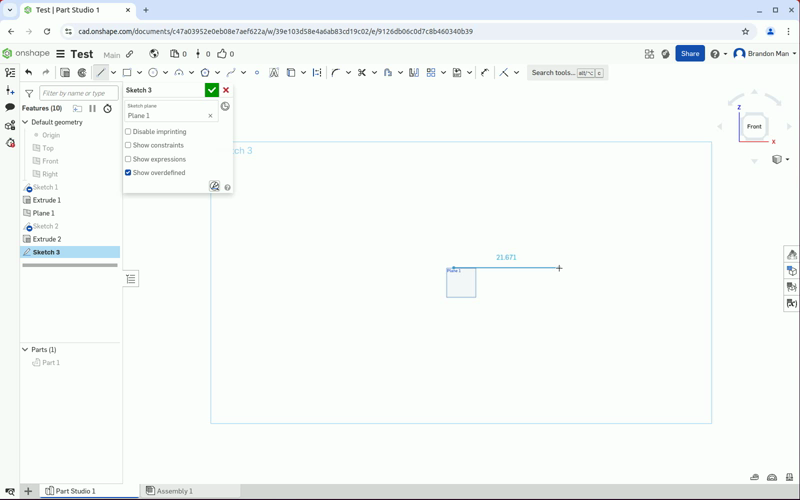
mouse_move(589, 267)
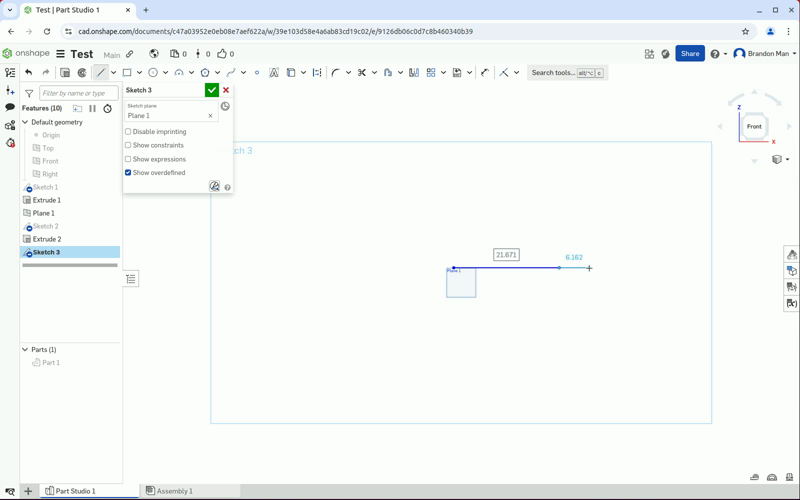
mouse_move(559, 246)
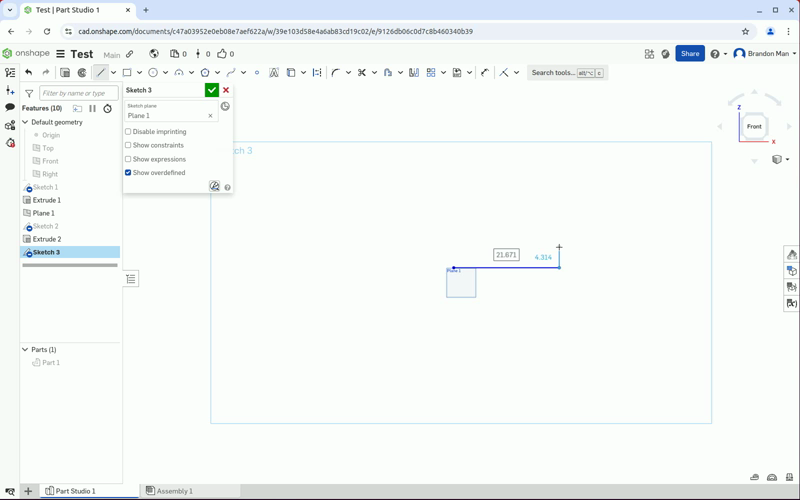
click(559, 246)
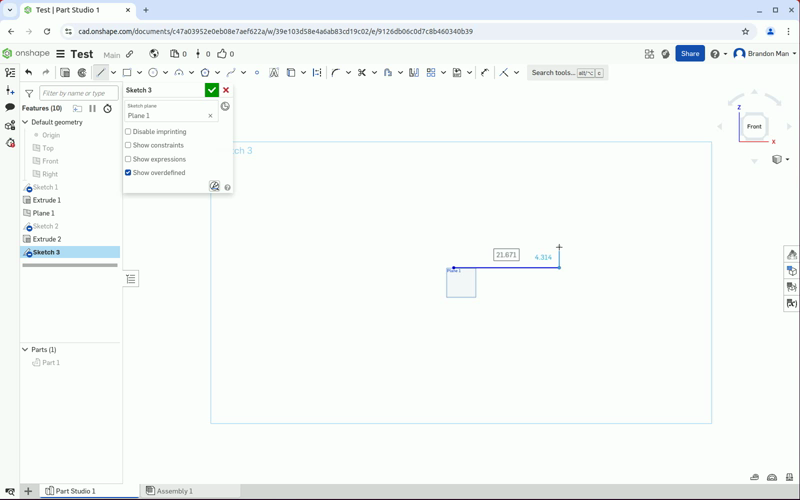
key_up(shift)
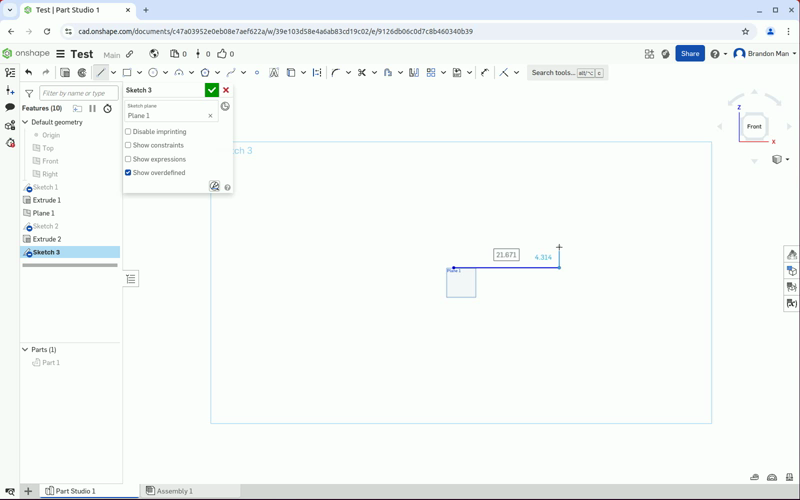
key_down(shift)
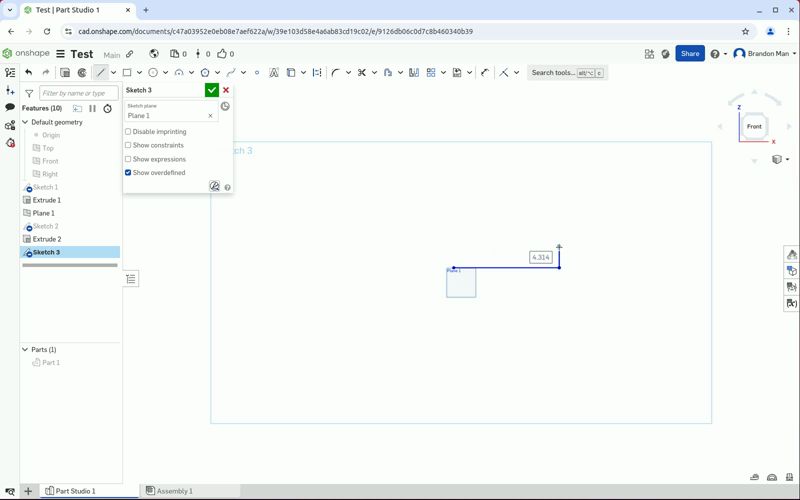
mouse_move(453, 246)
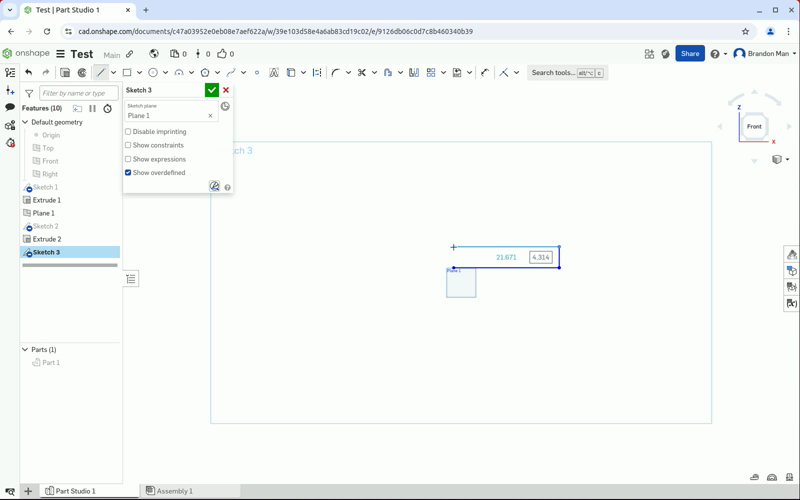
click(453, 246)
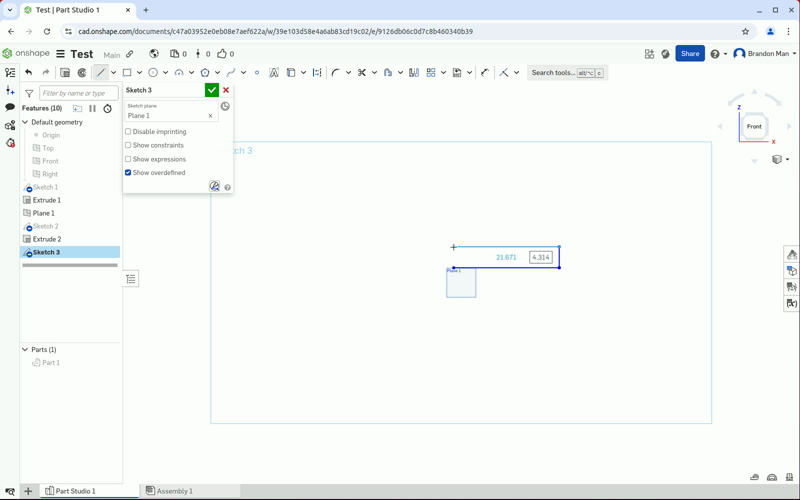
key_up(shift)
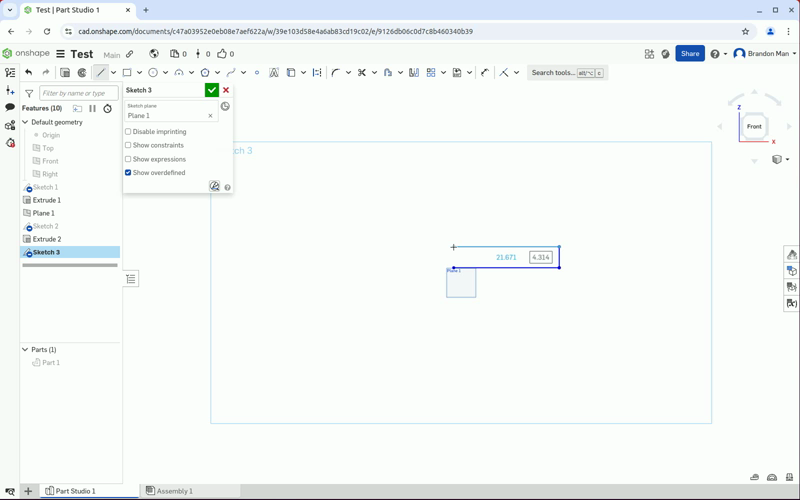
mouse_move(483, 246)
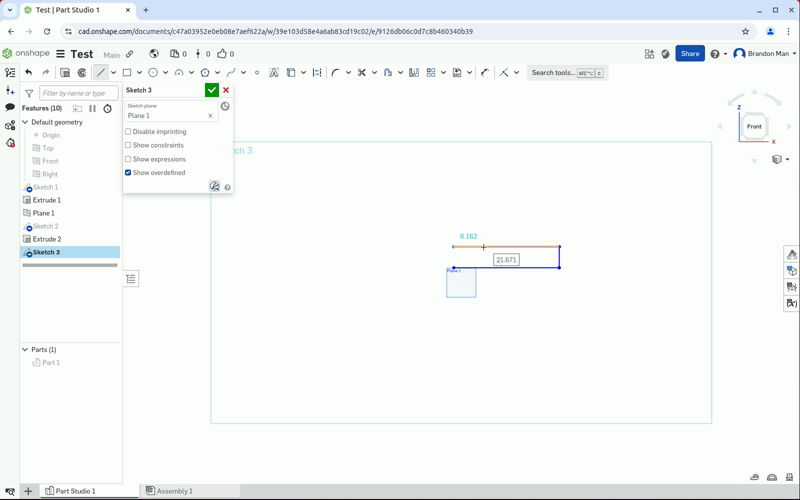
key_down(shift)
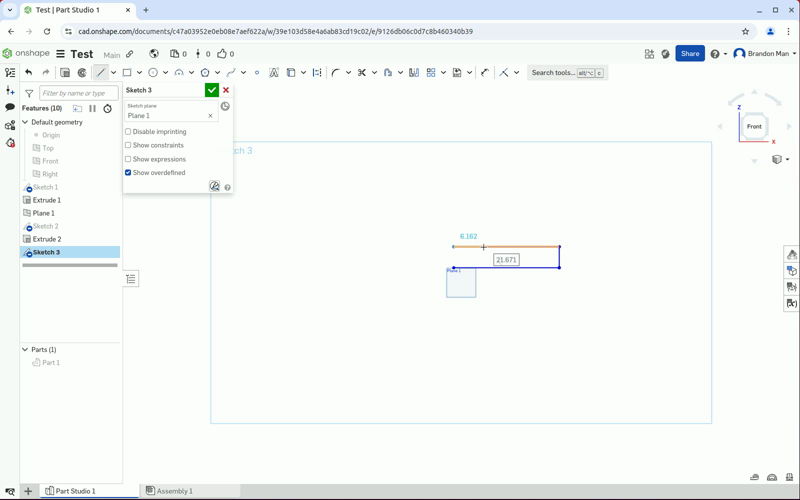
mouse_move(453, 267)
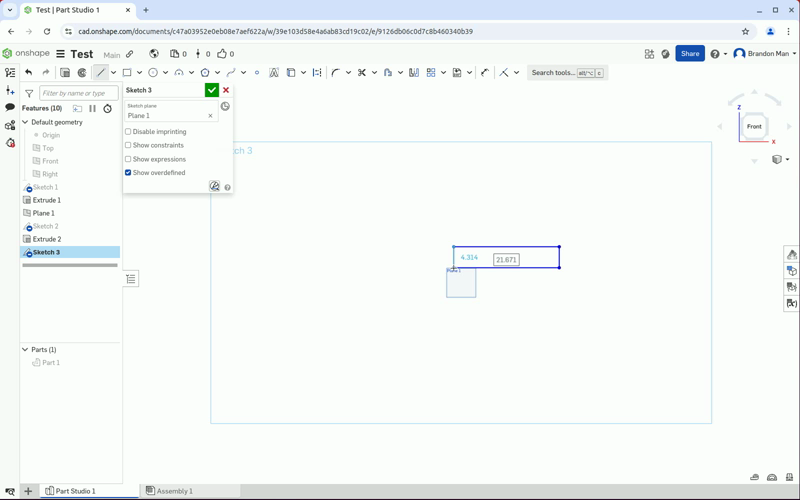
key_up(shift)
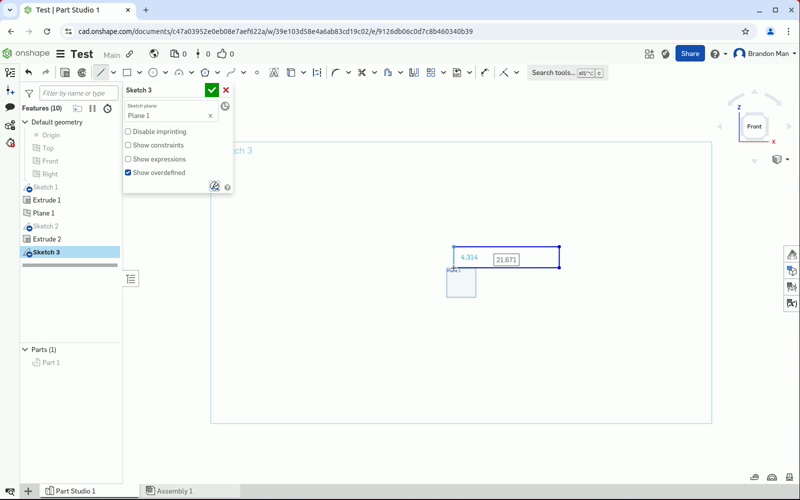
click(453, 267)
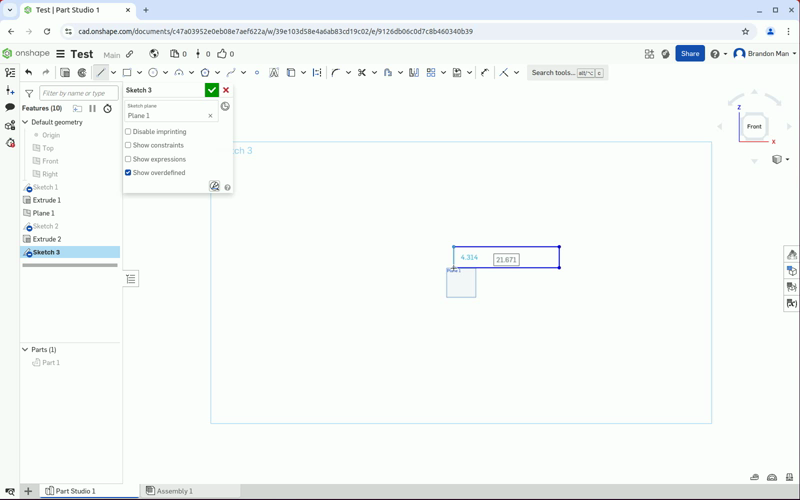
key(esc)
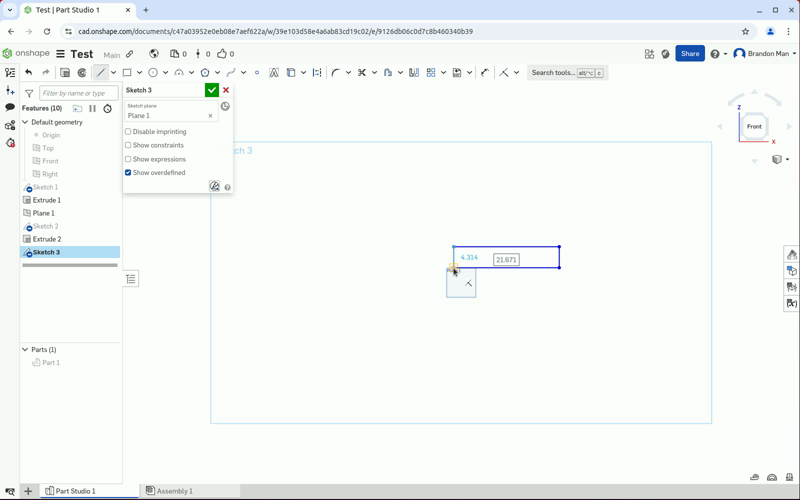
mouse_move(555, 263)
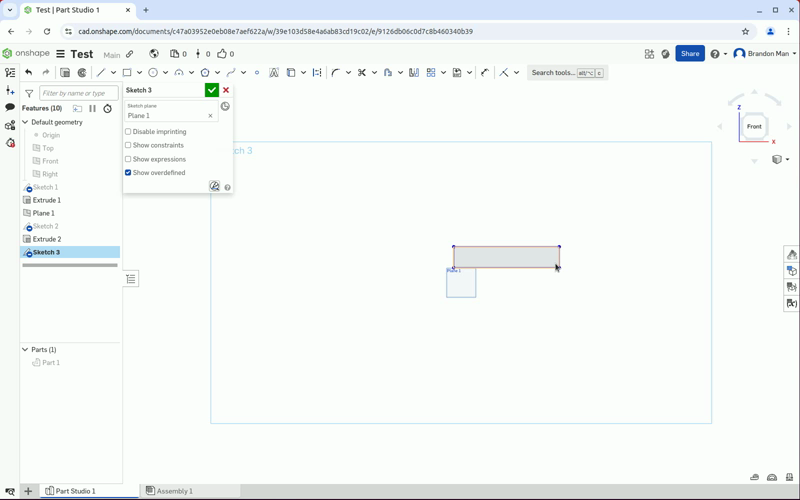
click(555, 263)
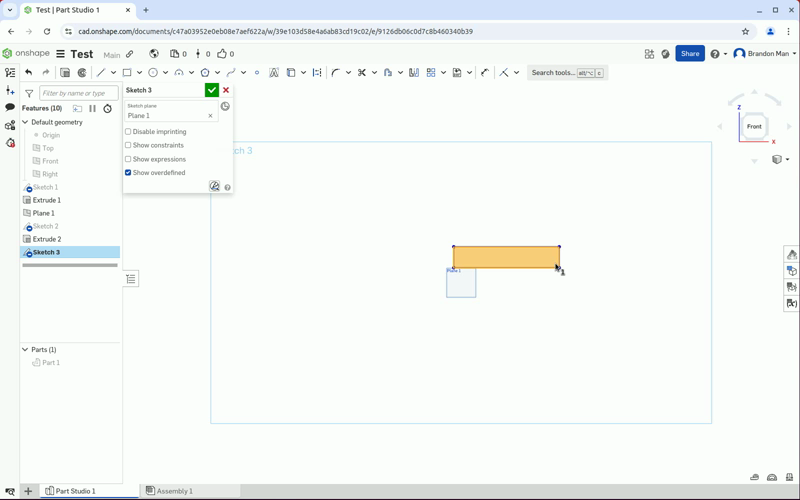
mouse_move(73, 352)
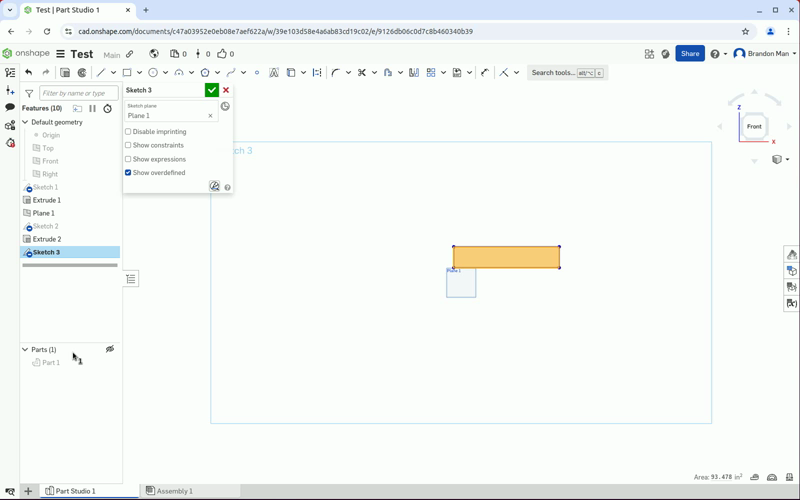
key(shift+y)
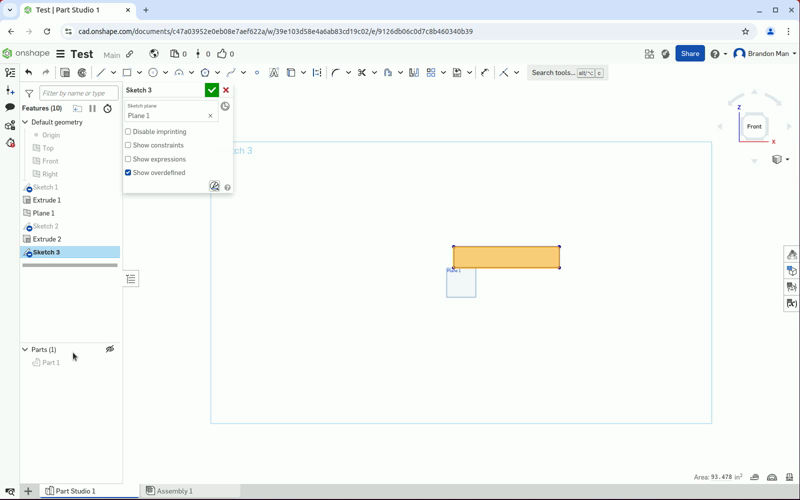
key(shift+e)
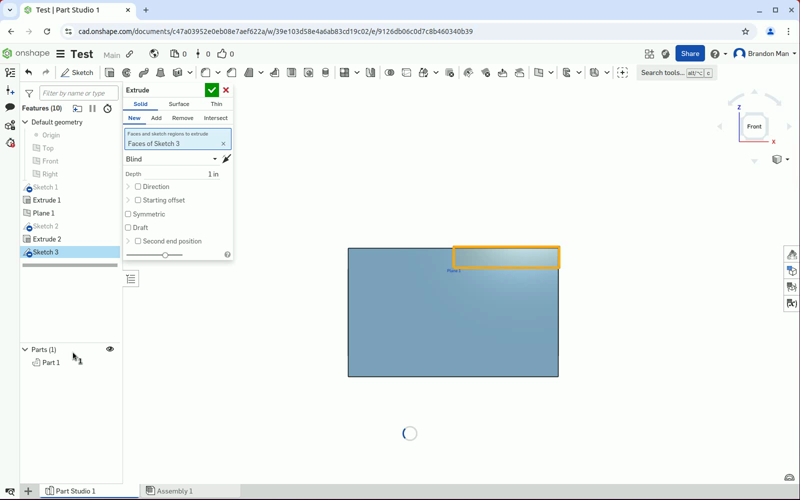
mouse_move(143, 106)
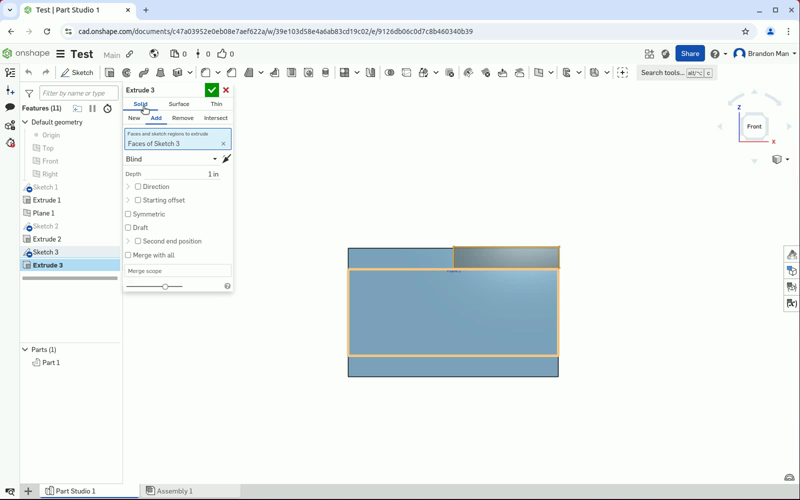
click(143, 106)
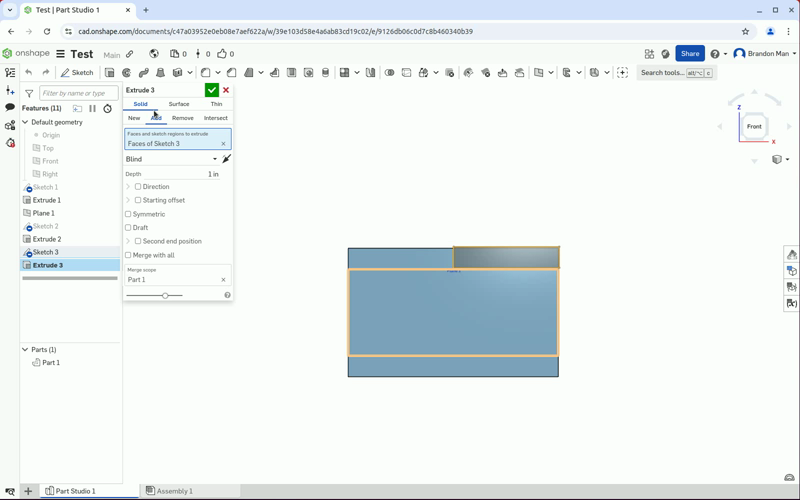
mouse_move(186, 120)
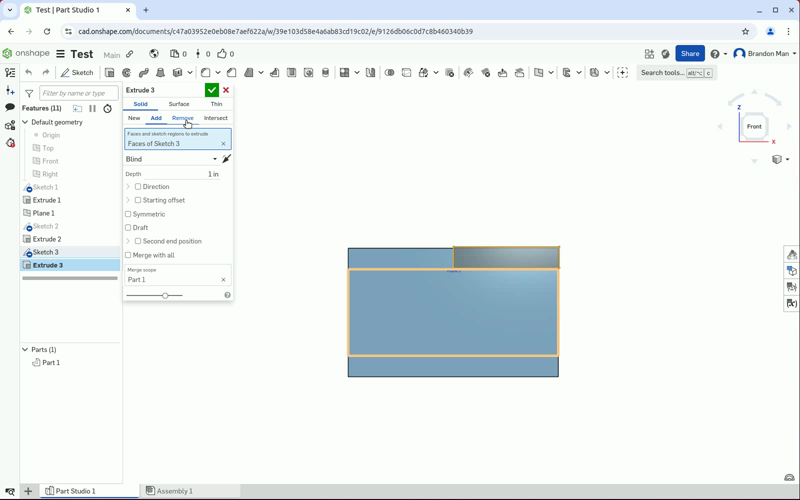
click(186, 120)
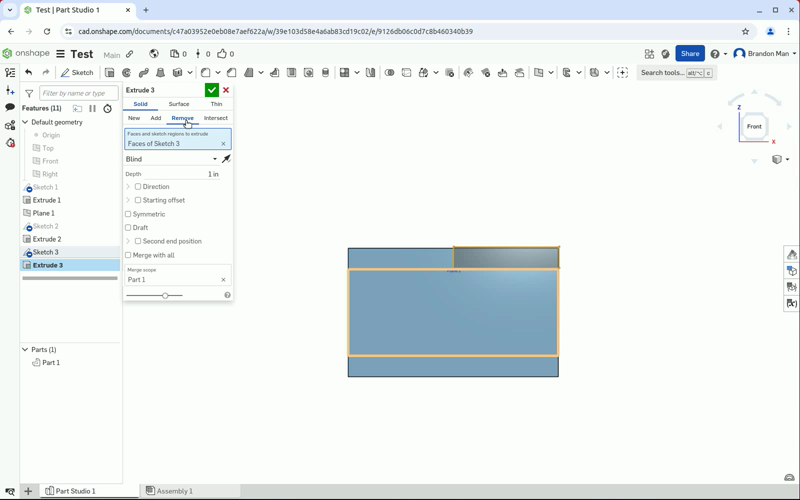
key(tab, 4)
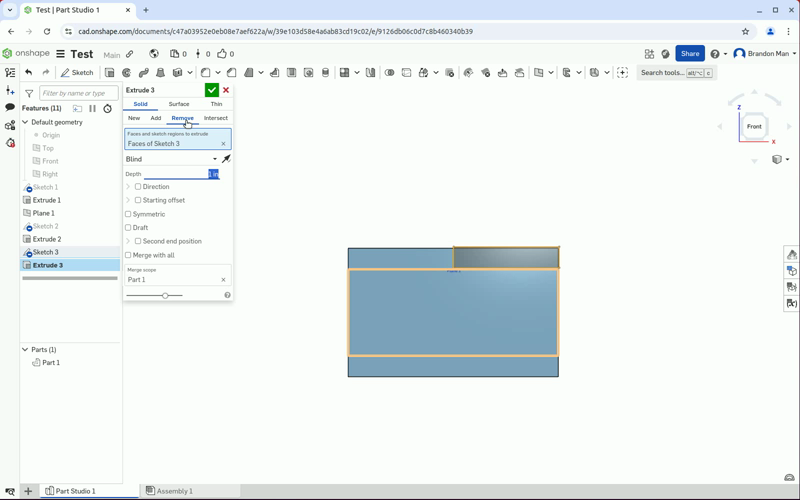
text(4.814)
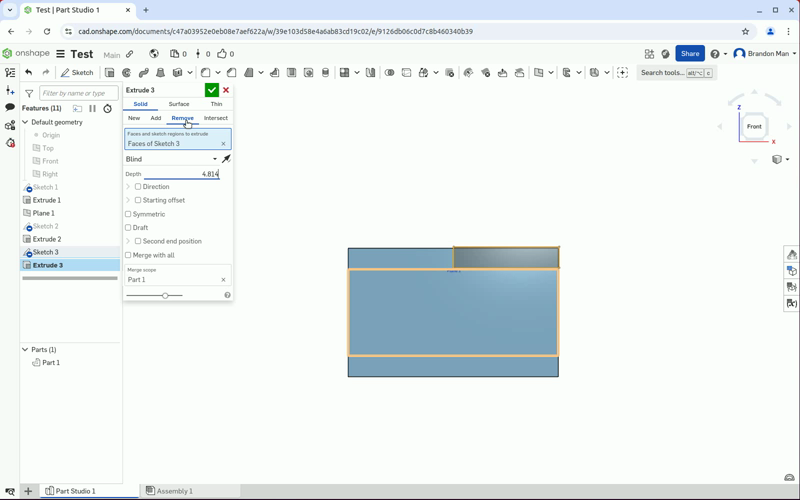
key(tab, 6)
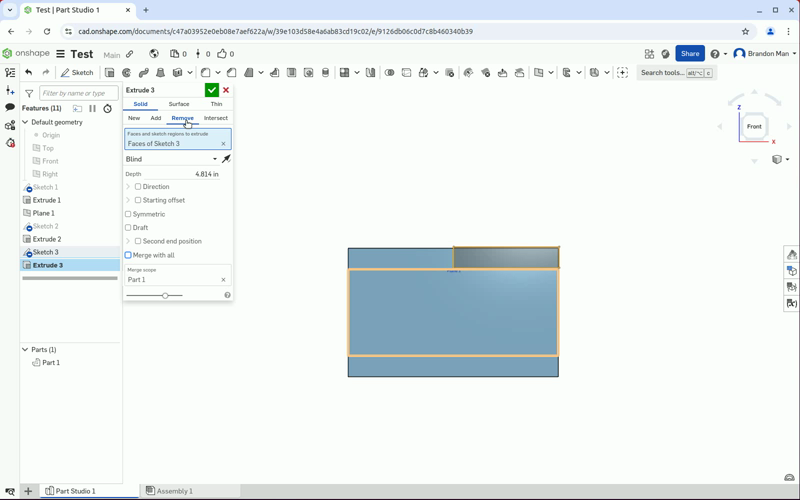
key(space)
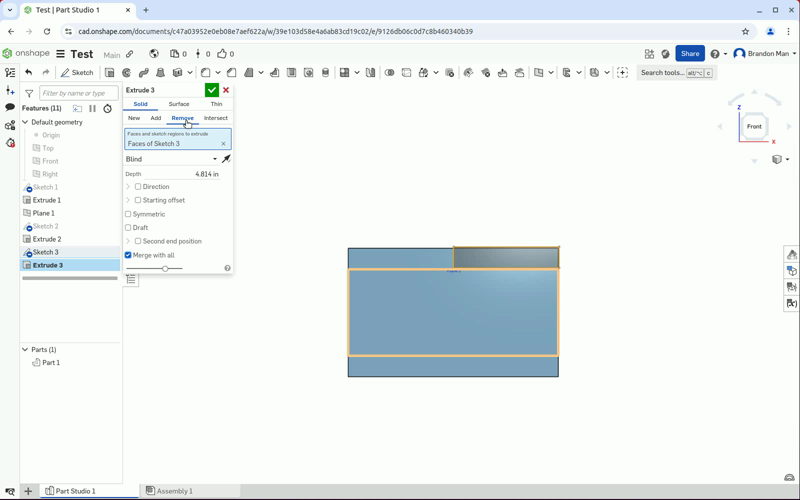
key(enter)
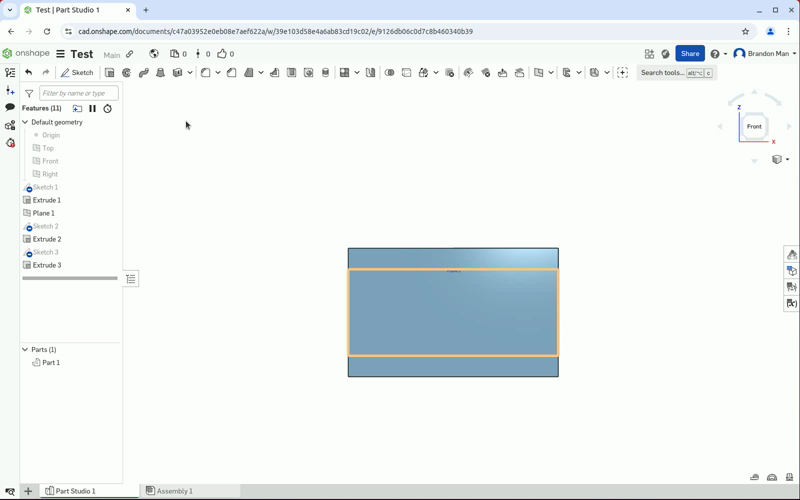
key(shift+h)
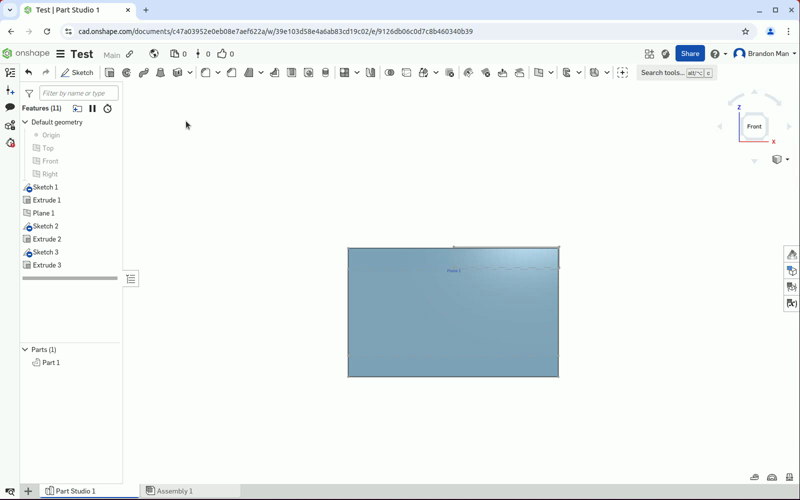
key(shift+h)
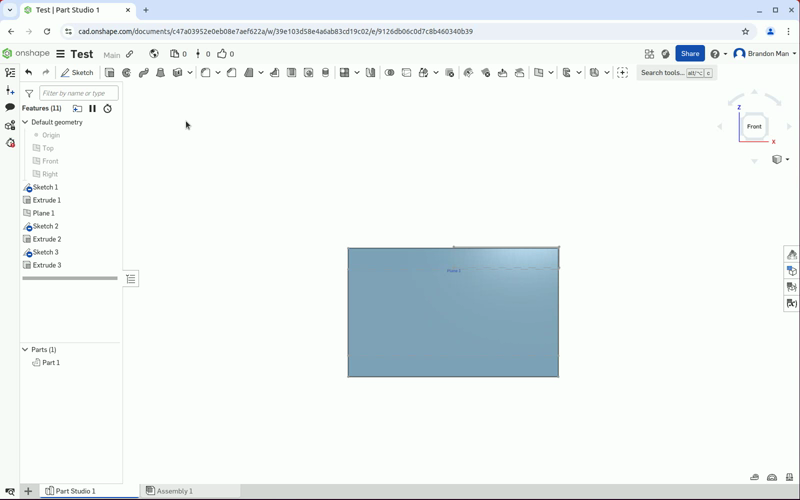
key(shift+7)
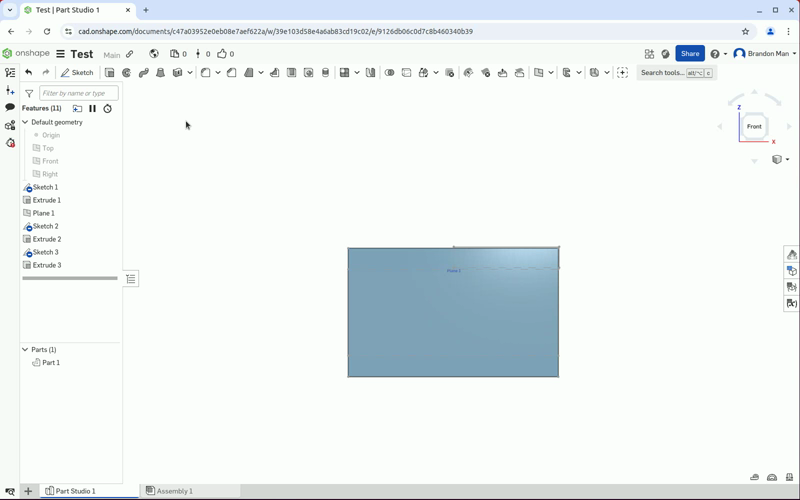
key(left, 2)
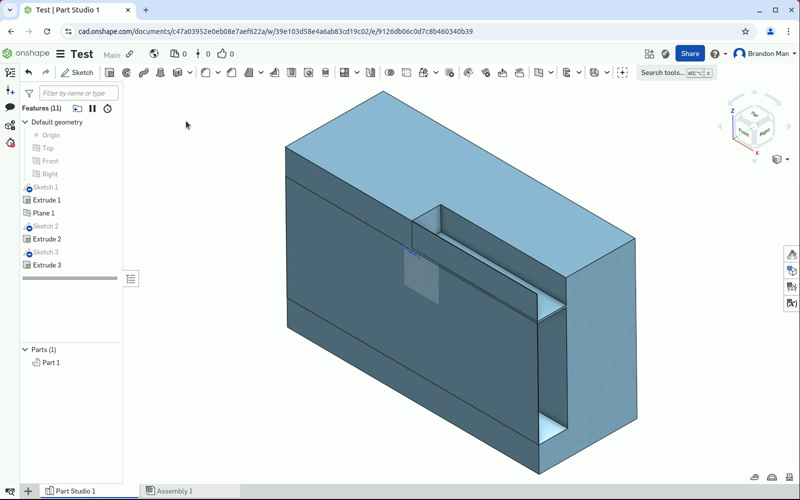
key(down, 2)
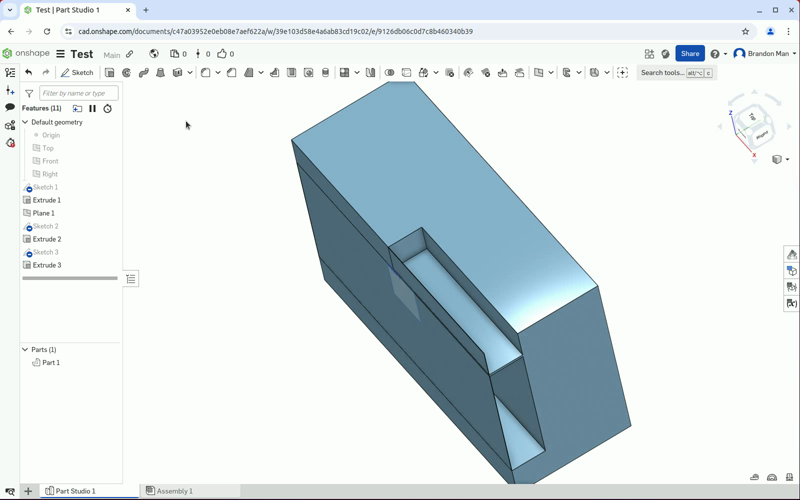
key(up, 2)
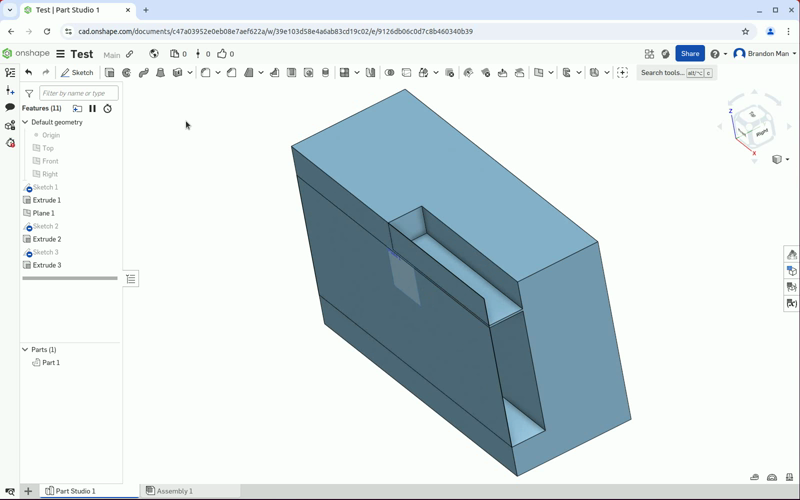
key(right, 2)
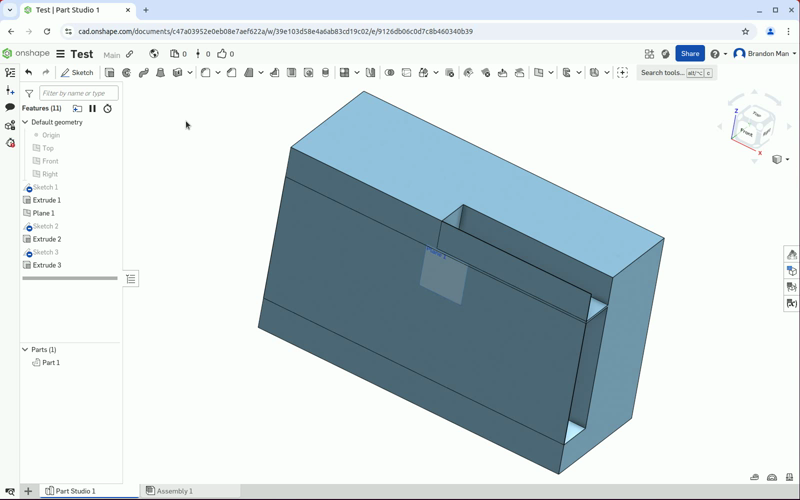
mouse_move(73, 189)
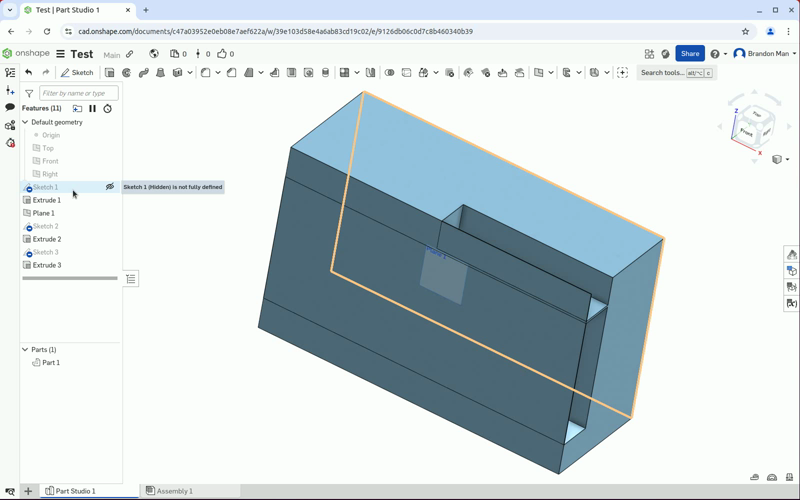
click(73, 189)